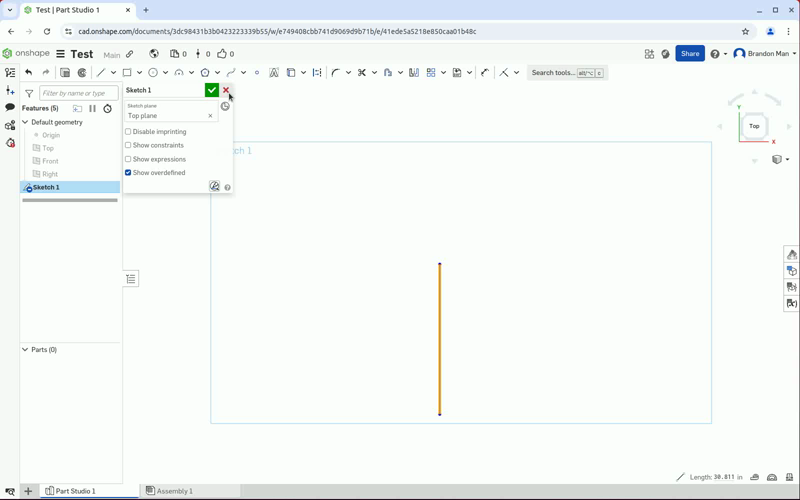
key(shift+h)
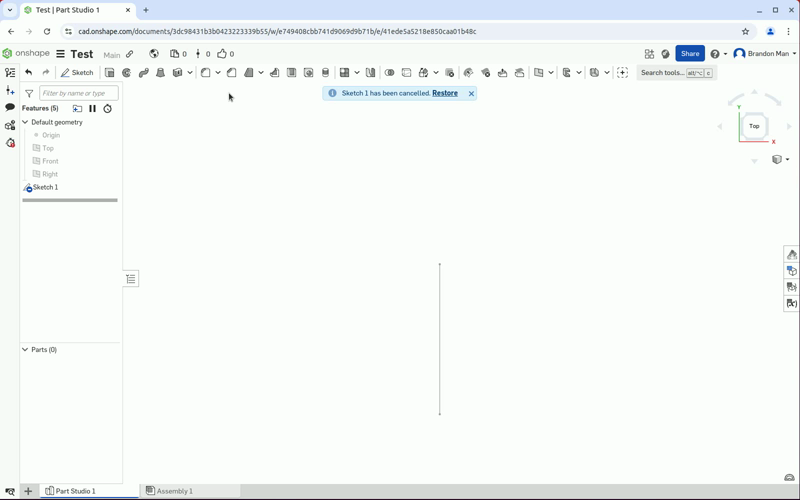
mouse_move(73, 352)
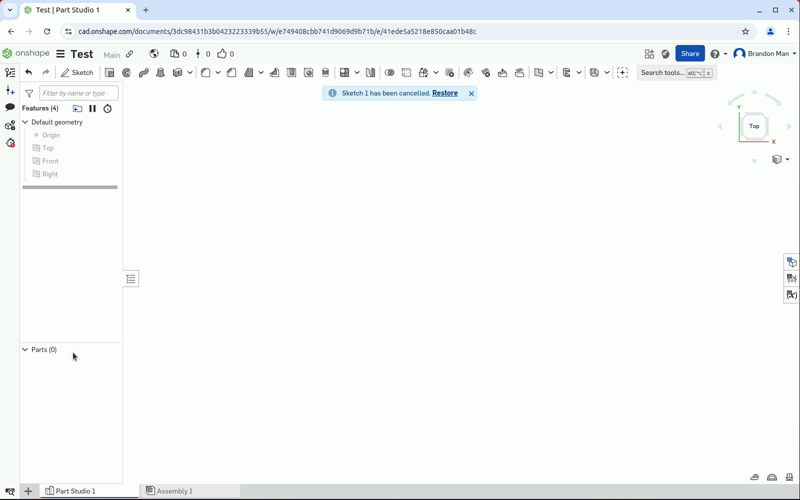
key(y)
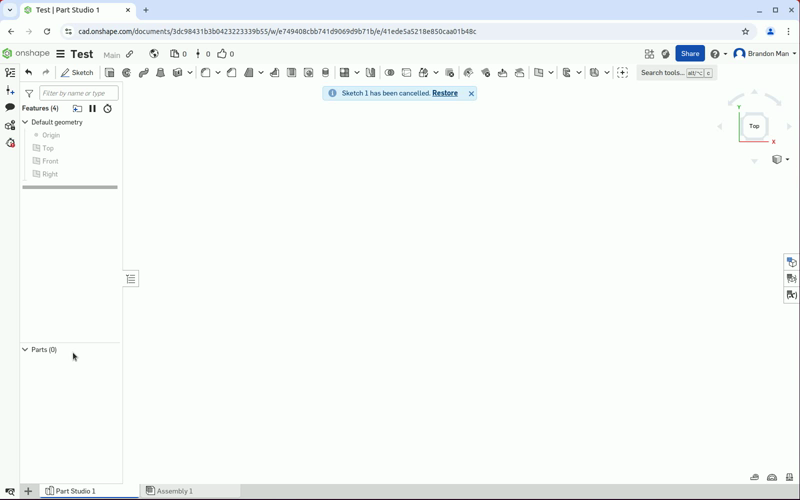
key(shift+p)
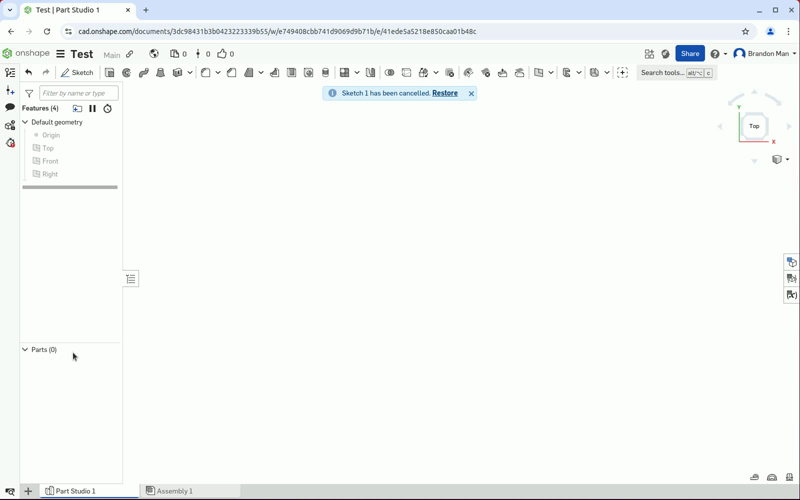
key(space)
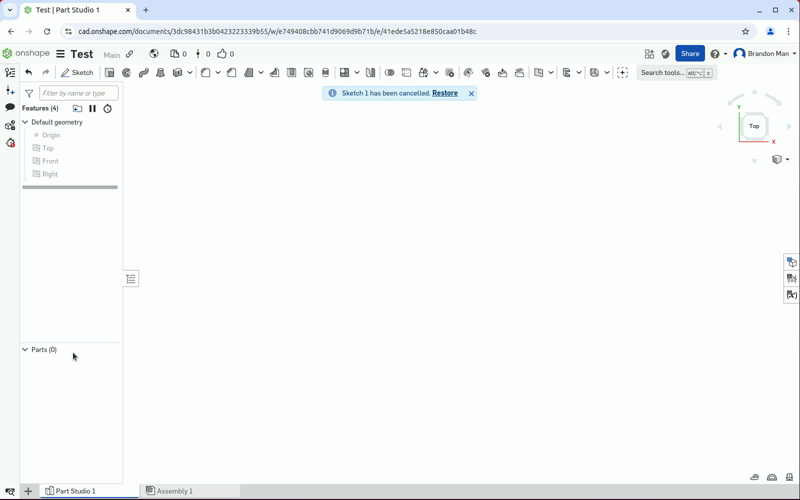
key_down(shift)
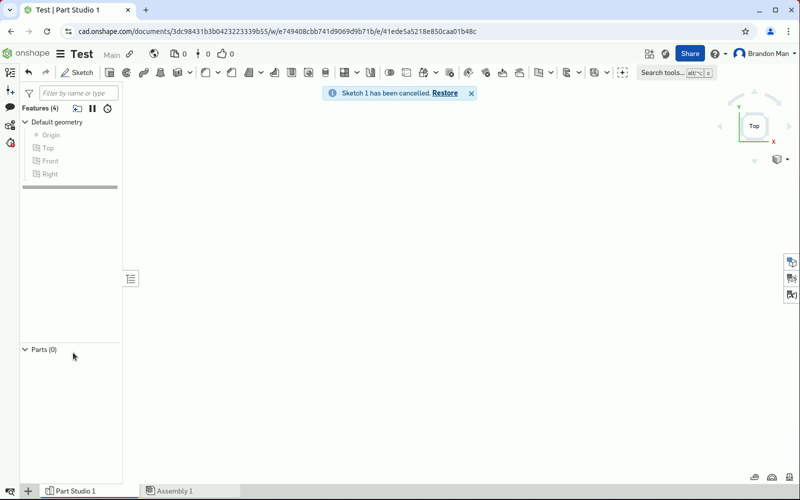
key(up)
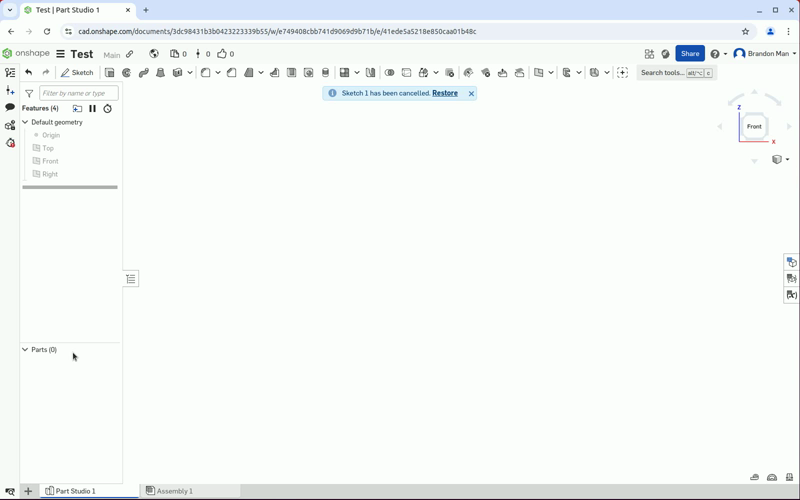
key_up(shift)
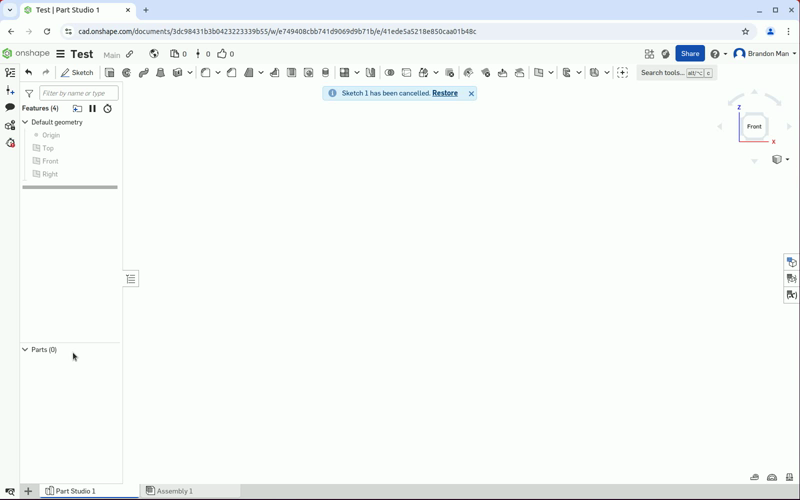
mouse_move(73, 352)
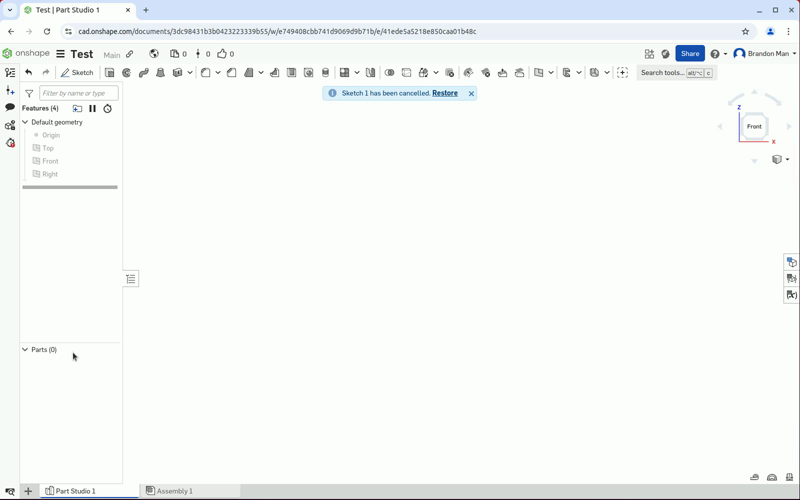
key(shift+y)
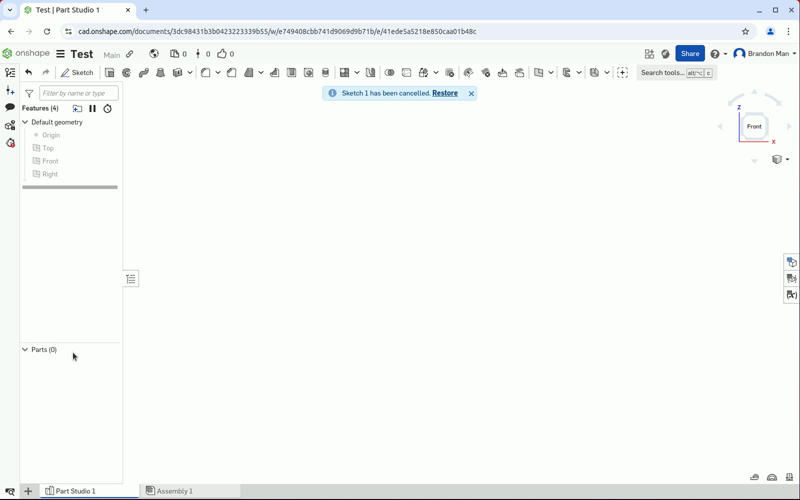
key(shift+s)
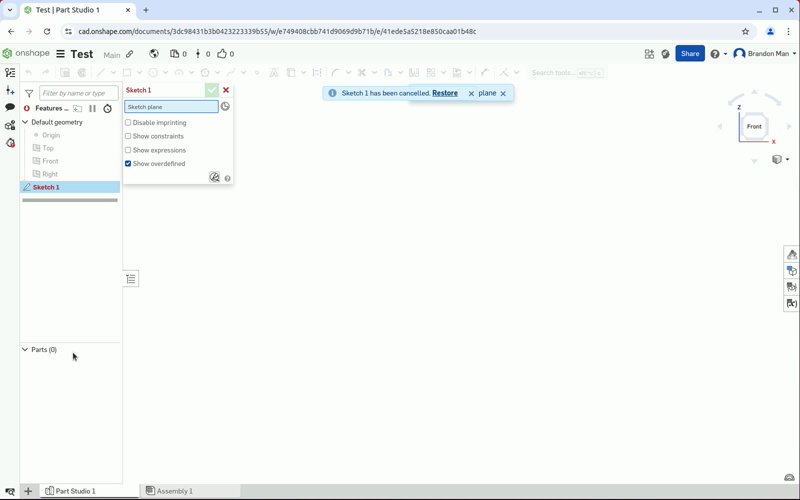
mouse_move(73, 163)
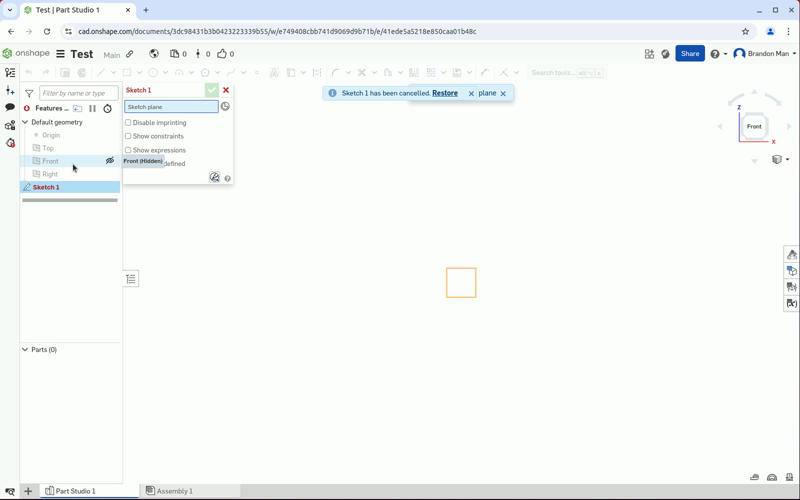
click(73, 163)
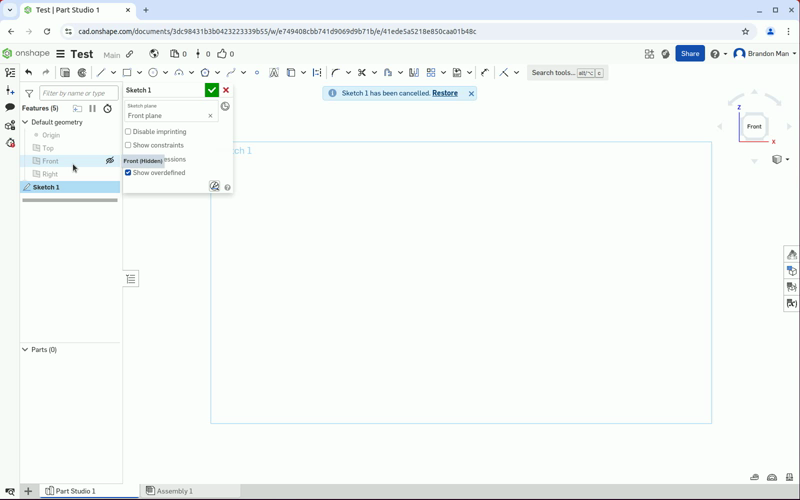
mouse_move(73, 352)
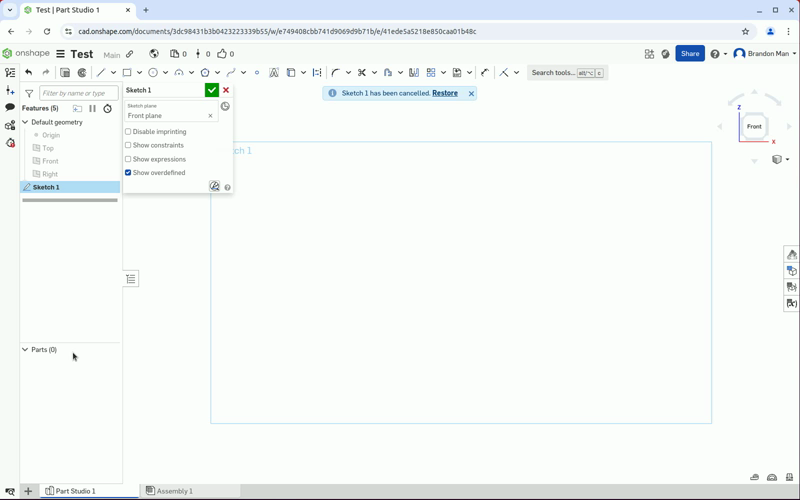
key(y)
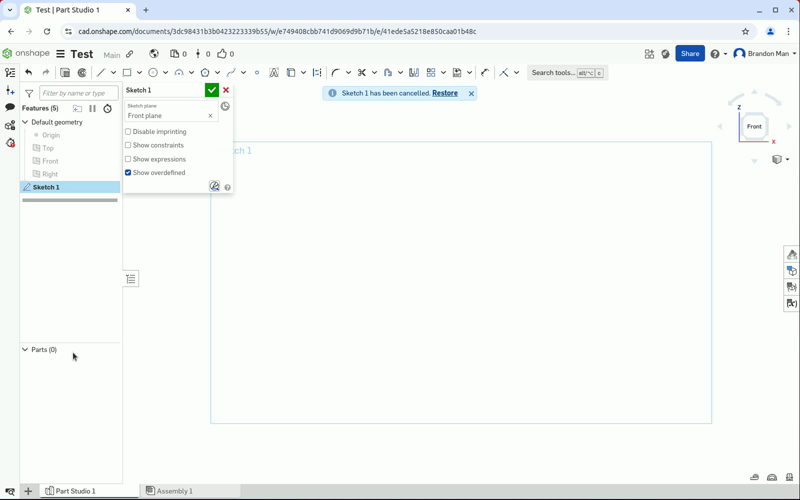
key(l)
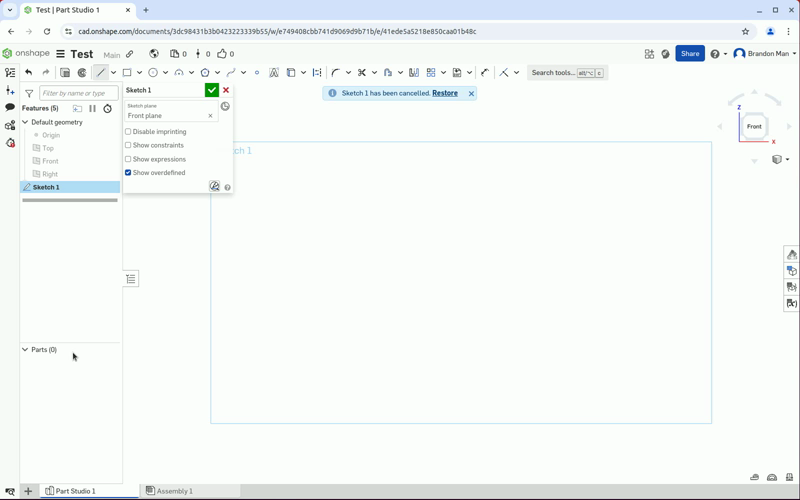
key_down(shift)
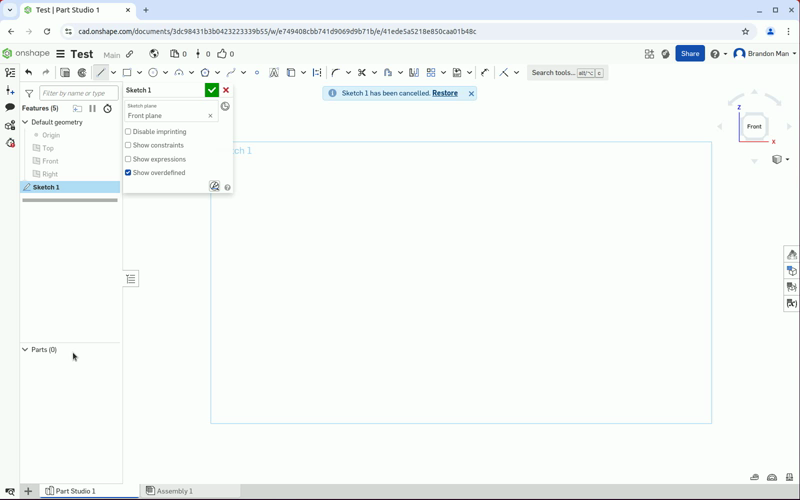
mouse_move(460, 282)
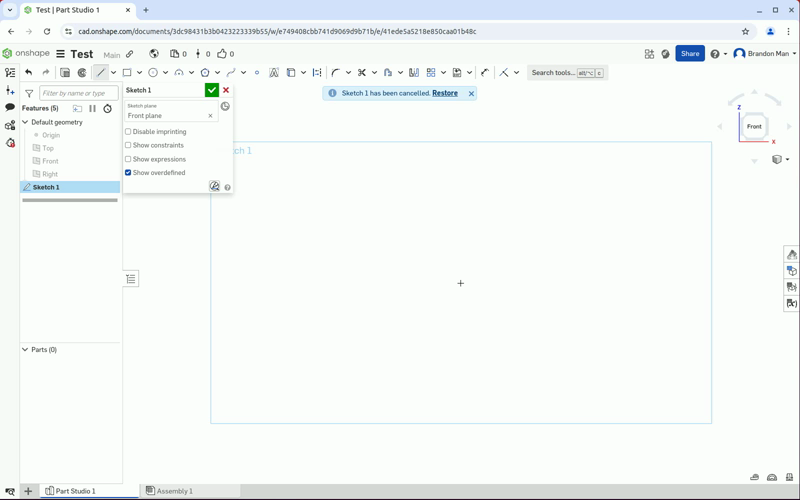
click(460, 282)
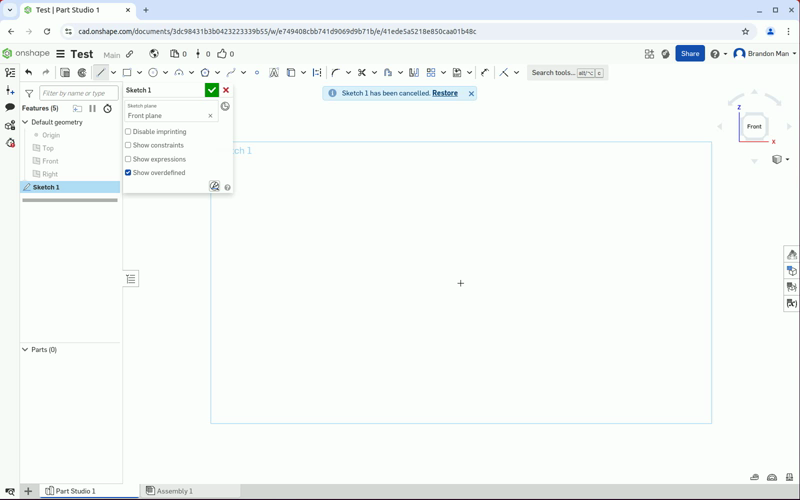
key_up(shift)
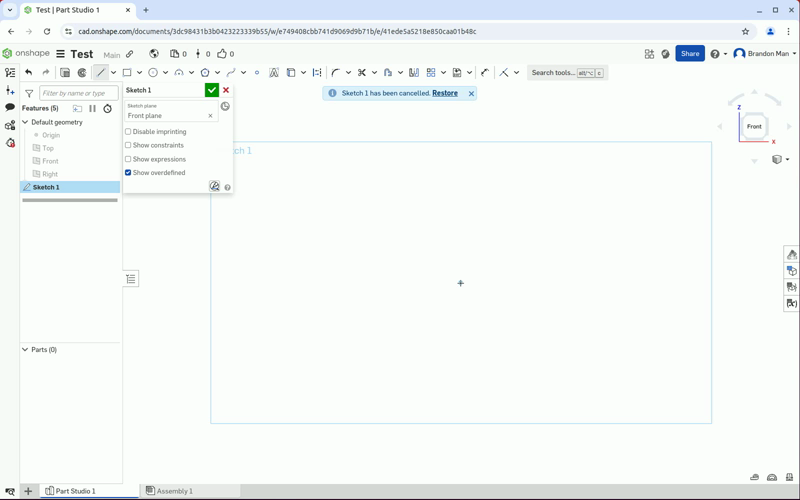
key_down(shift)
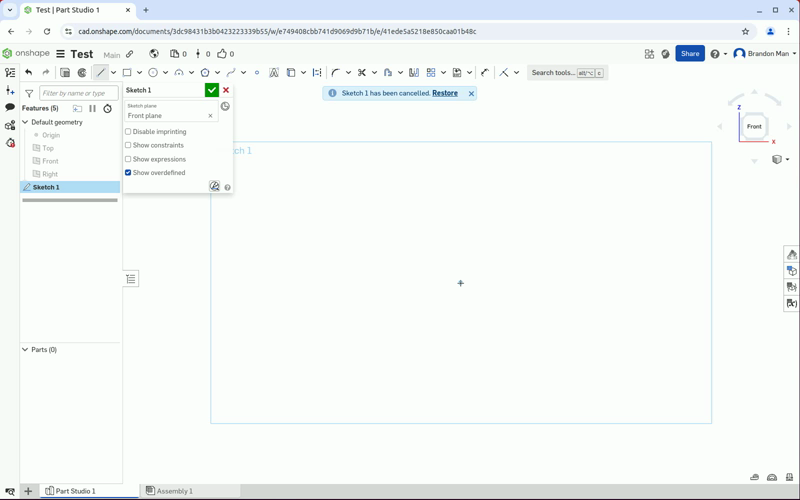
mouse_move(573, 282)
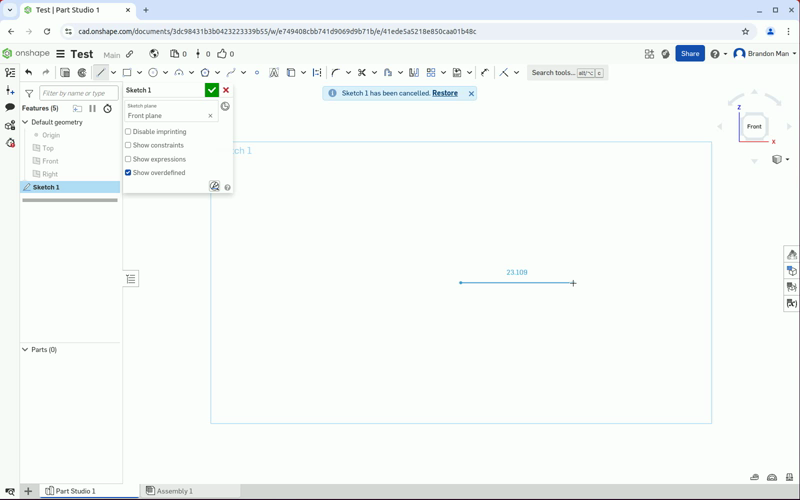
click(573, 282)
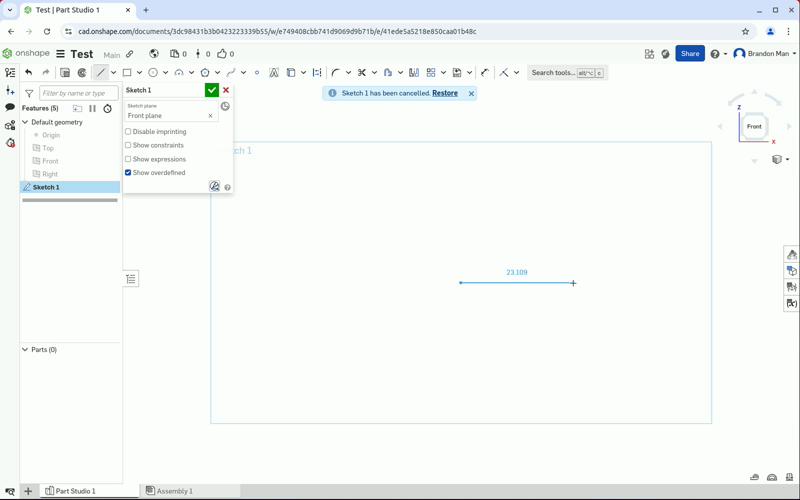
key_up(shift)
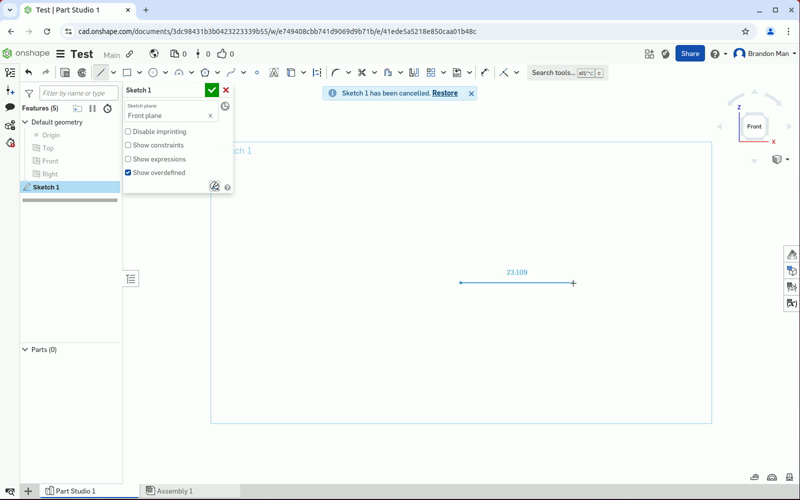
key_down(shift)
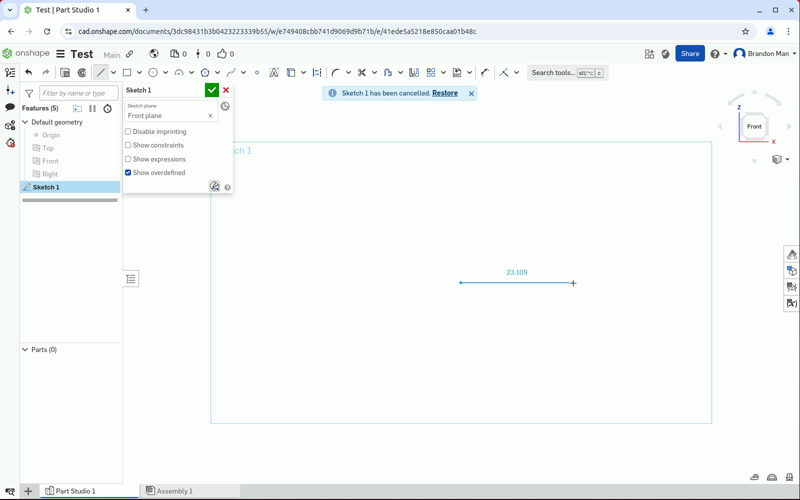
mouse_move(573, 217)
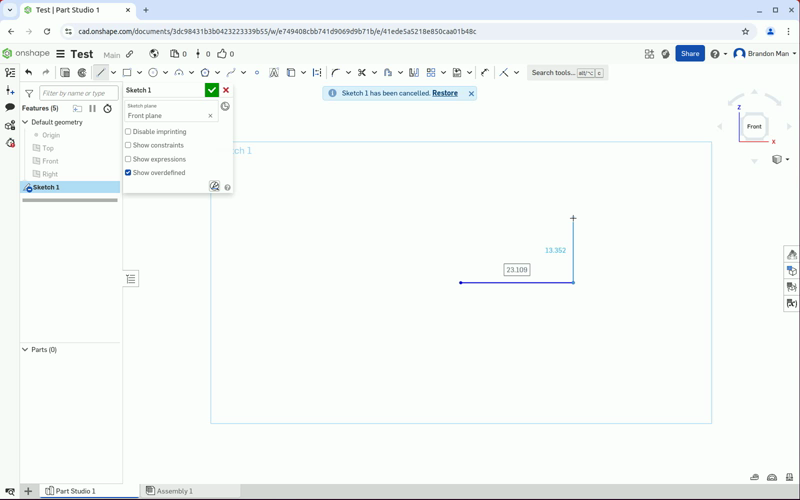
click(573, 217)
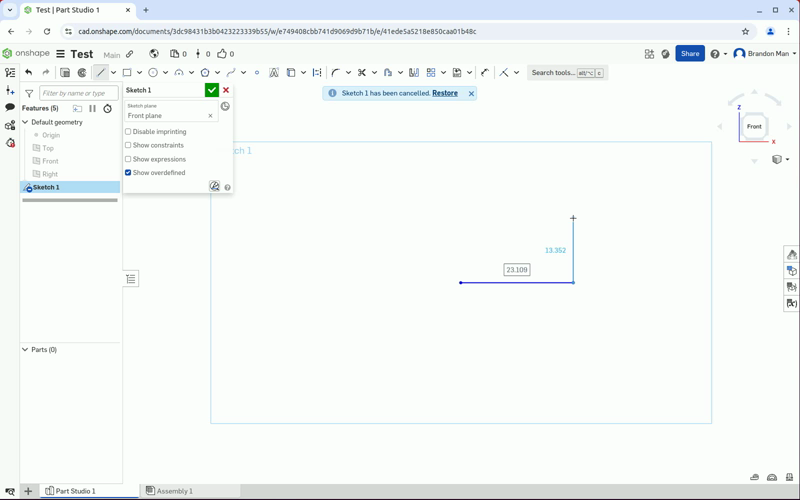
key_up(shift)
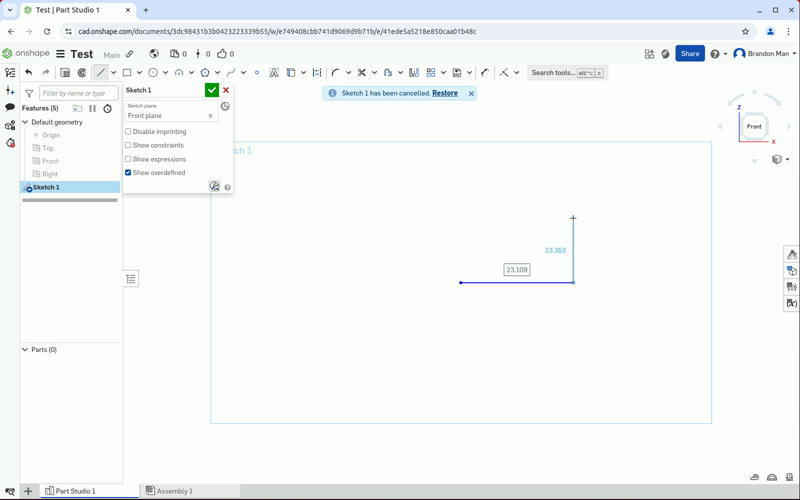
key_down(shift)
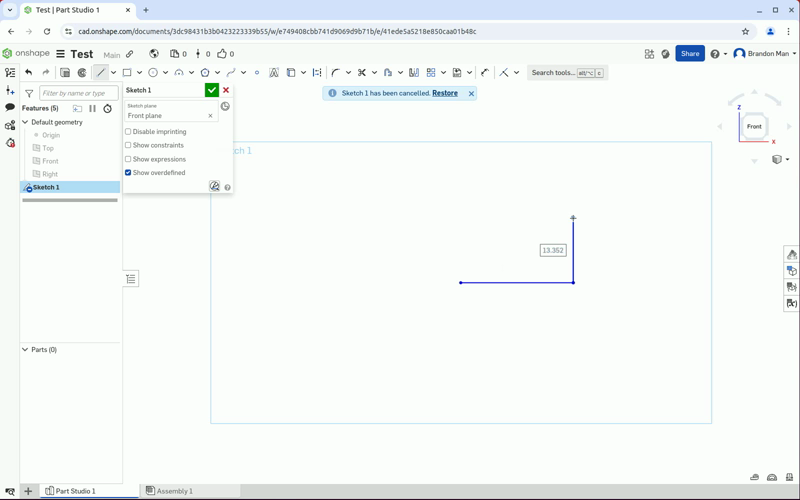
mouse_move(460, 217)
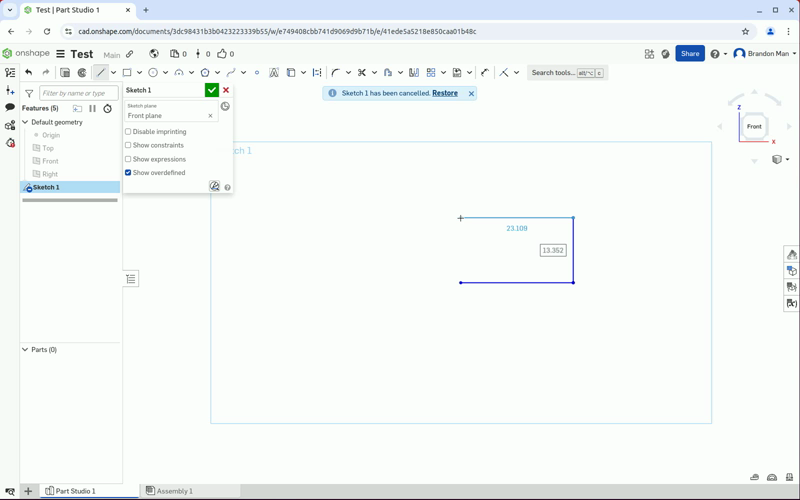
click(460, 217)
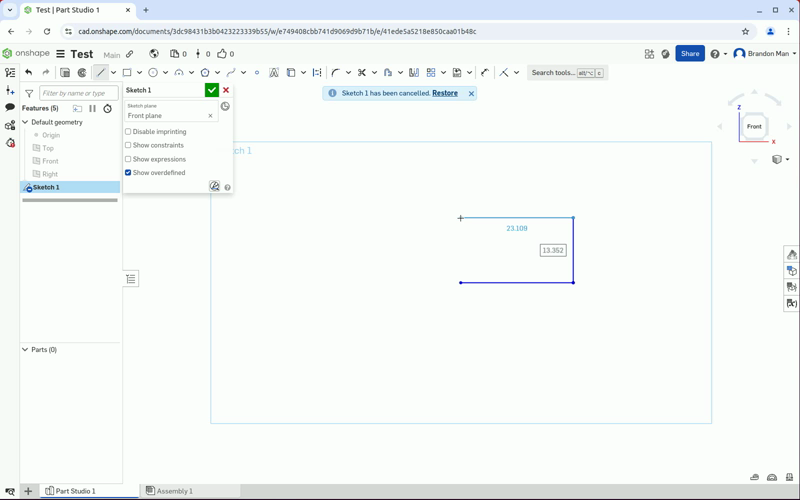
key_up(shift)
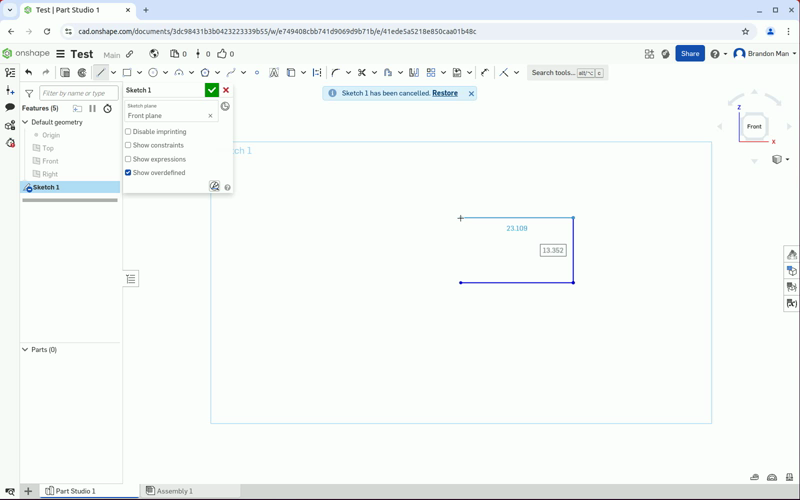
key_down(shift)
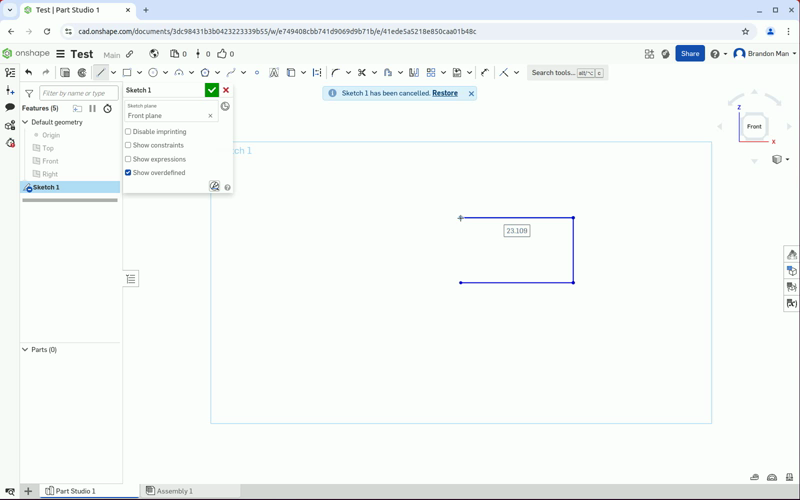
mouse_move(460, 282)
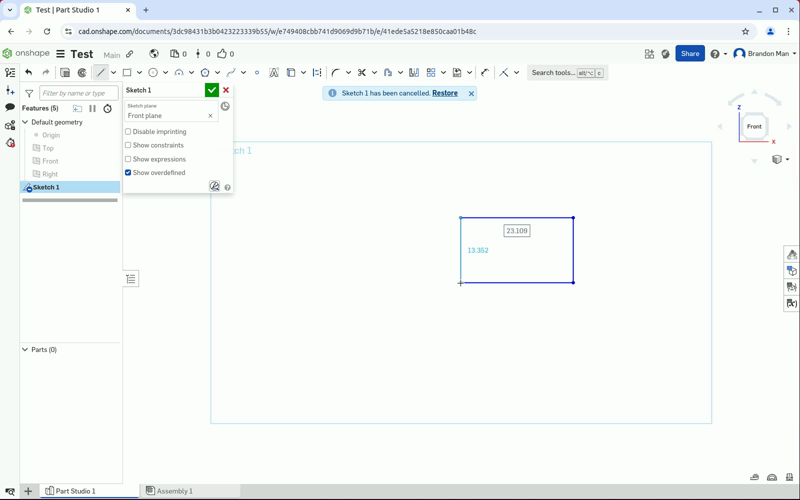
key_up(shift)
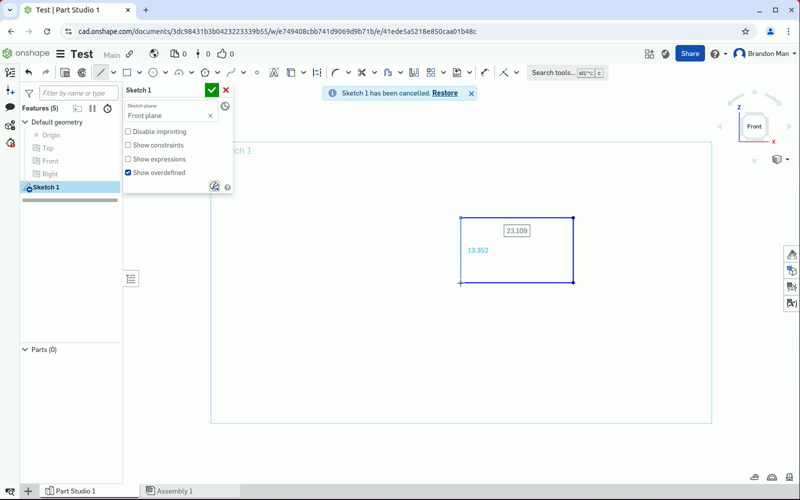
click(460, 282)
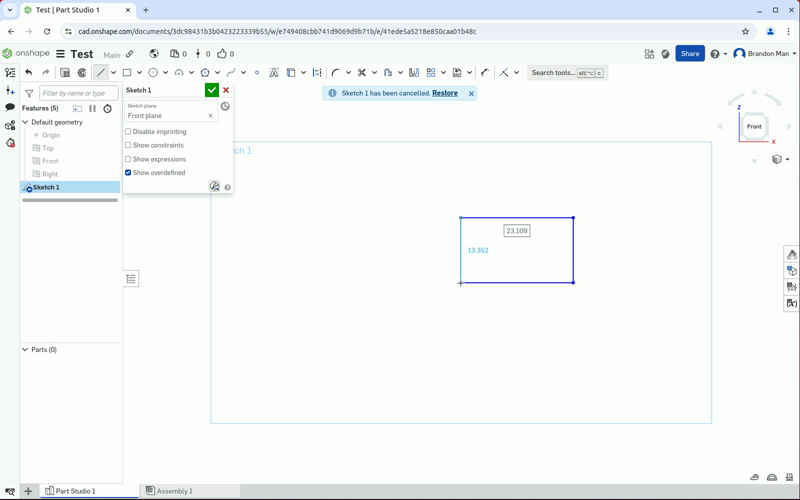
key(esc)
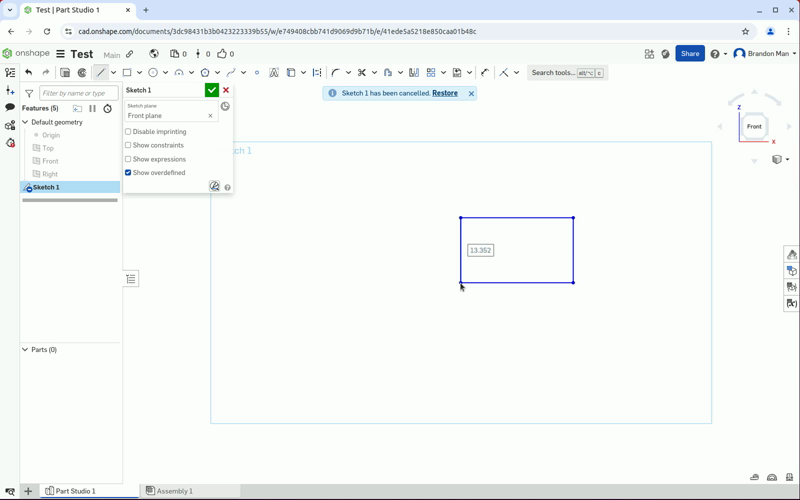
mouse_move(487, 246)
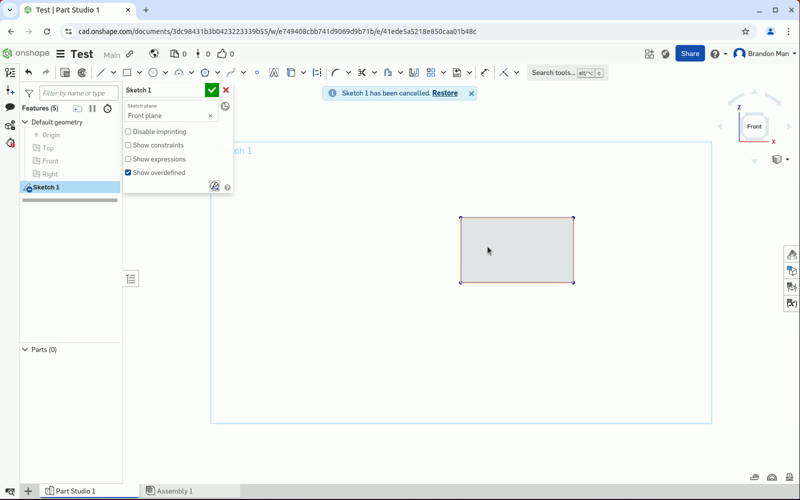
click(487, 246)
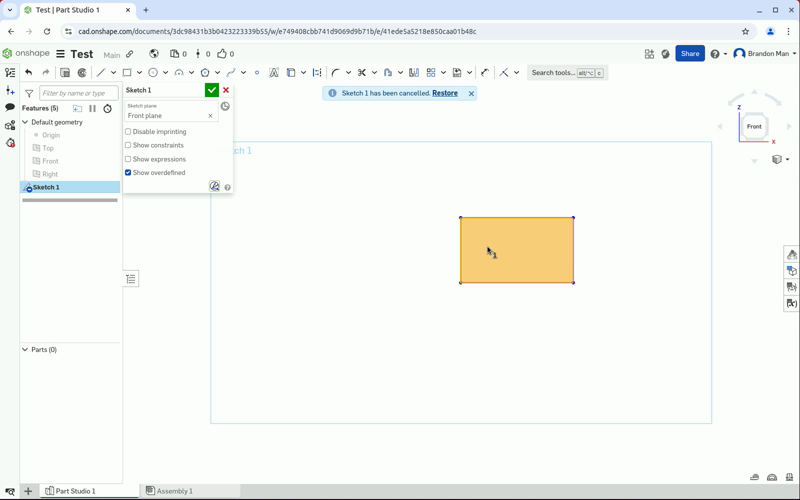
mouse_move(73, 352)
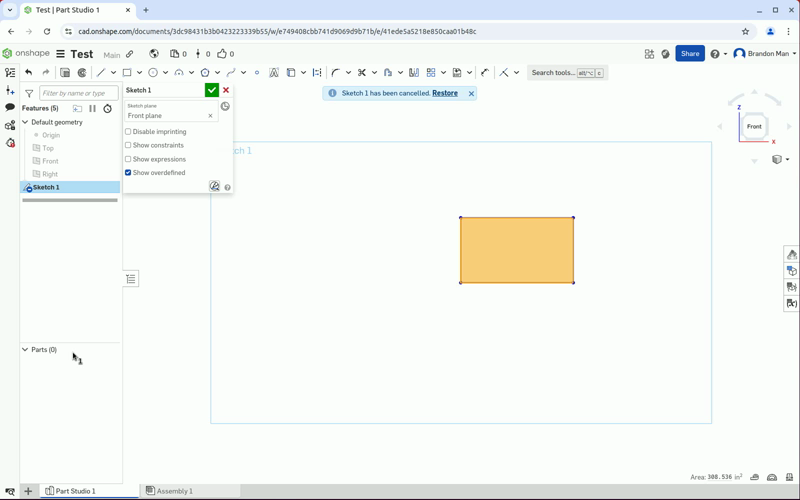
key(shift+y)
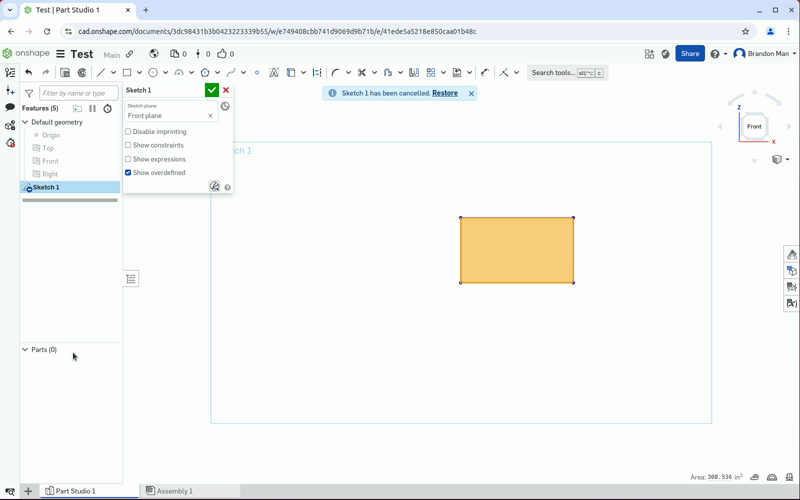
key(shift+e)
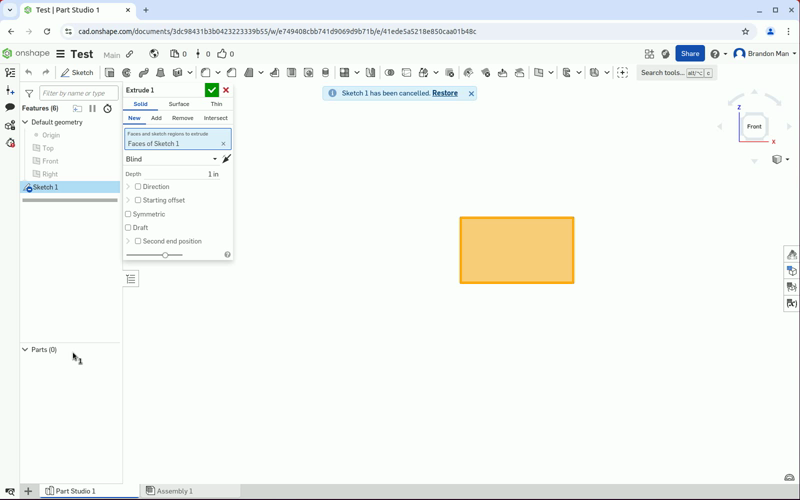
mouse_move(143, 106)
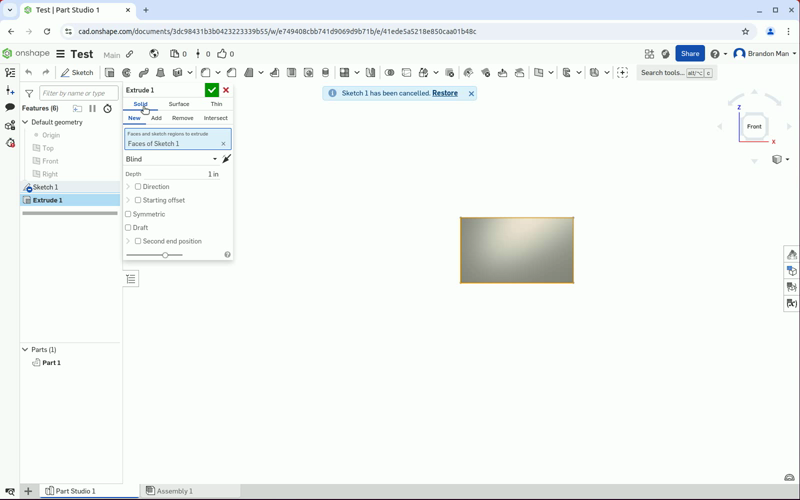
click(143, 106)
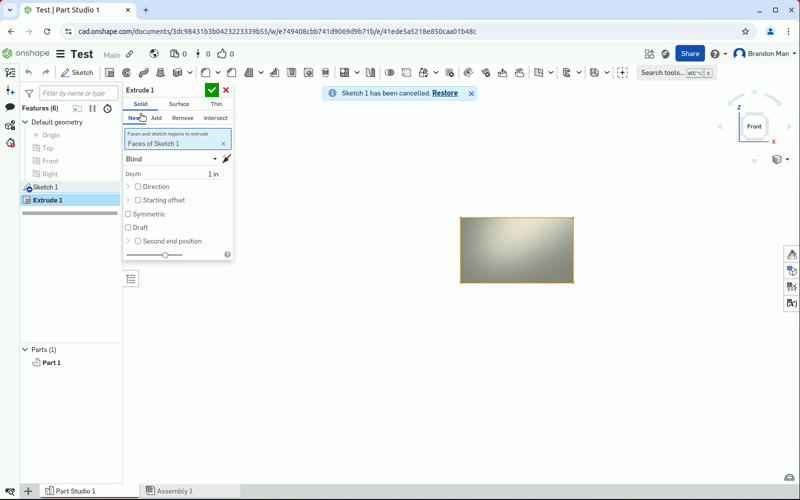
mouse_move(137, 120)
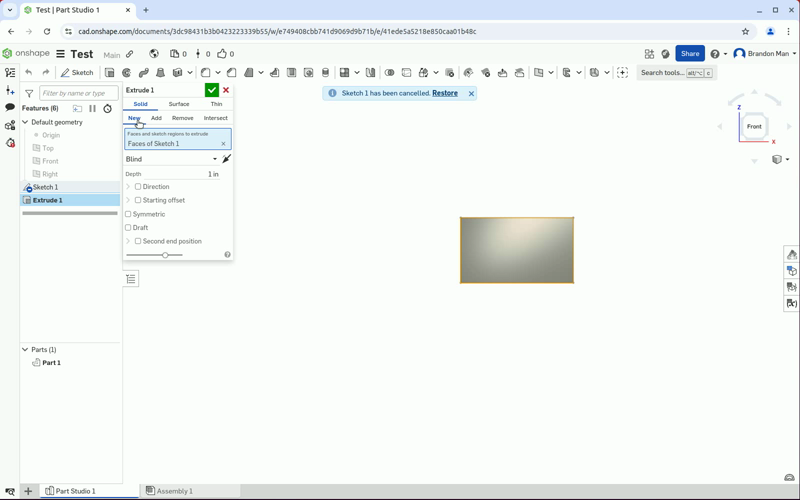
click(137, 120)
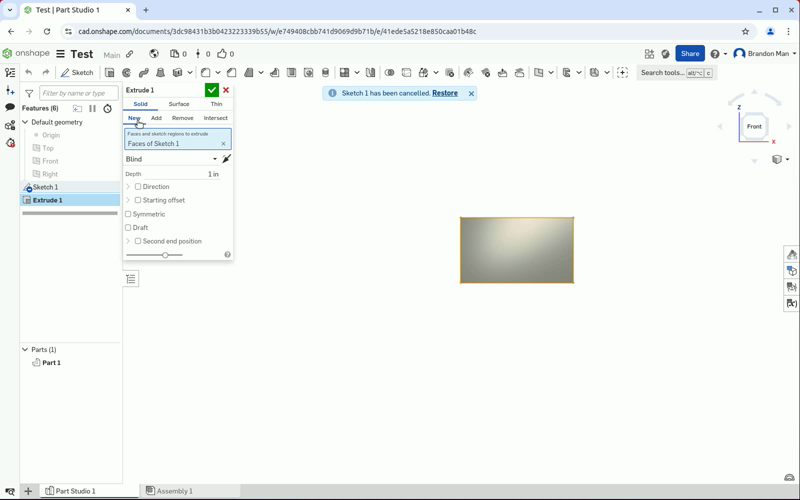
key(tab, 4)
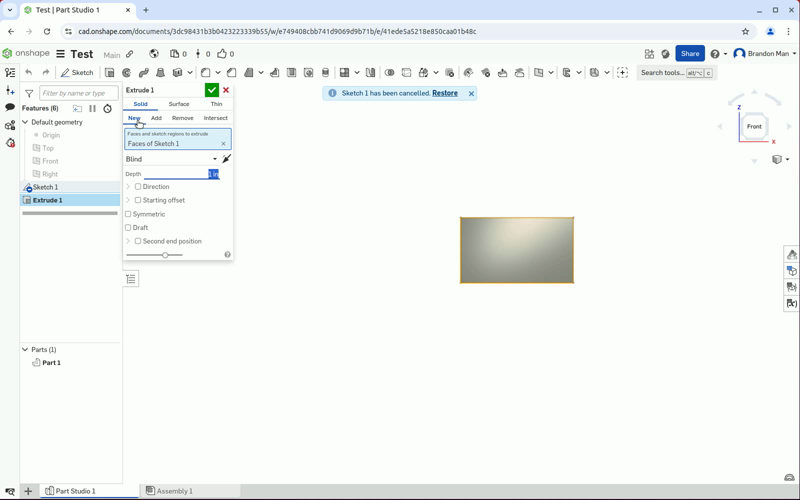
text(1.444)
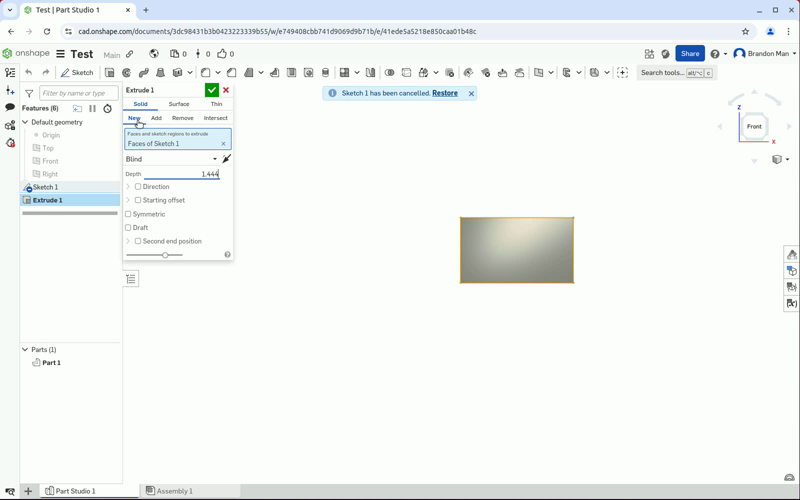
key(enter)
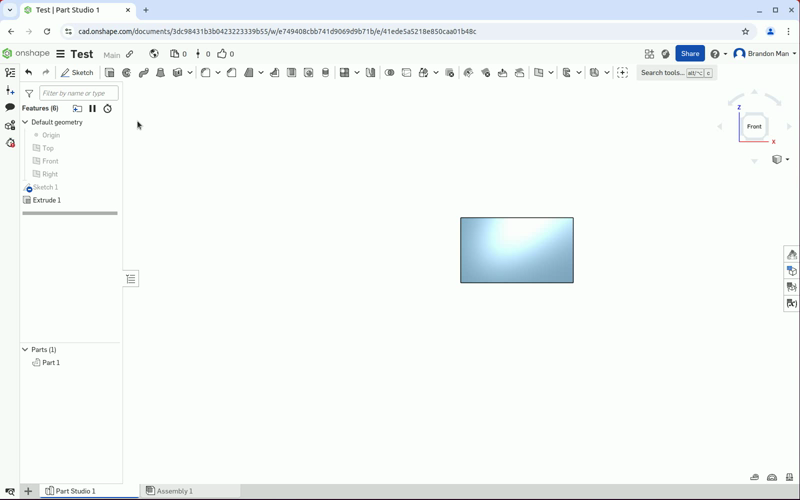
key(shift+h)
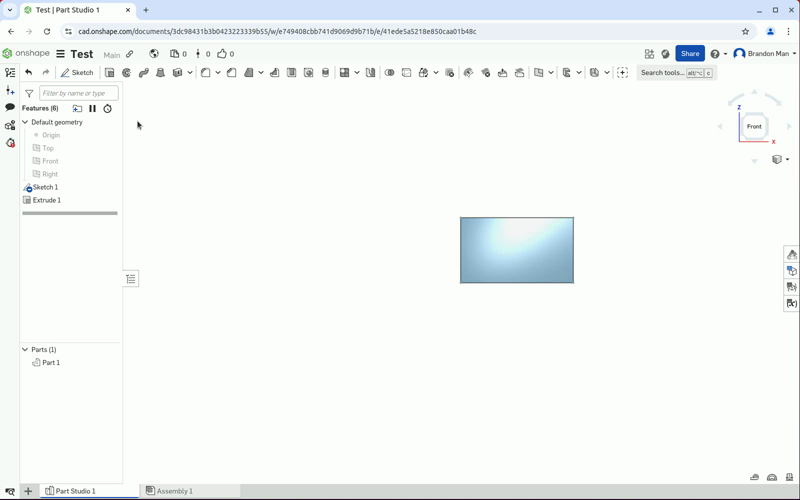
key(shift+h)
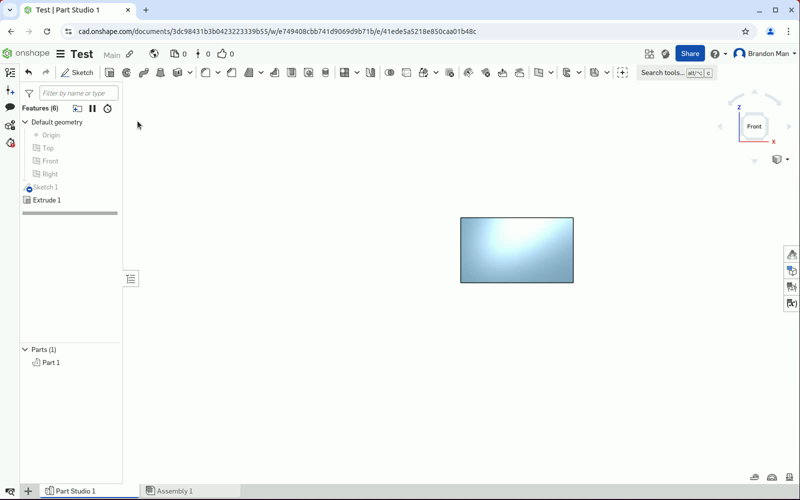
mouse_move(73, 189)
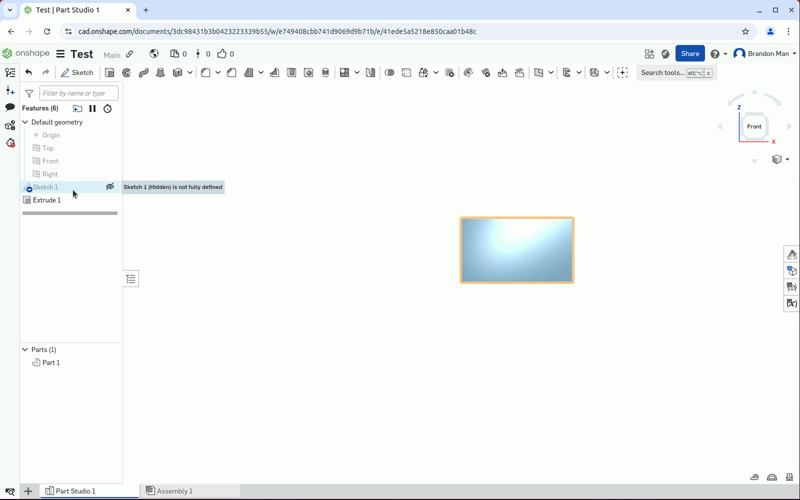
click(73, 189)
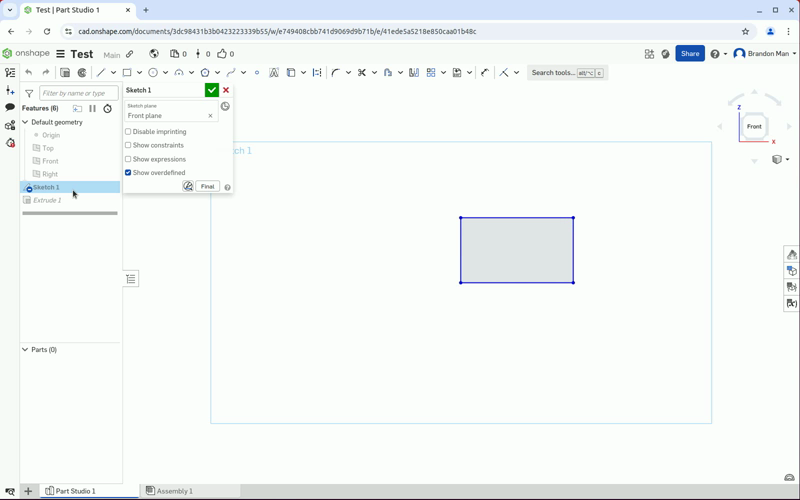
mouse_move(229, 92)
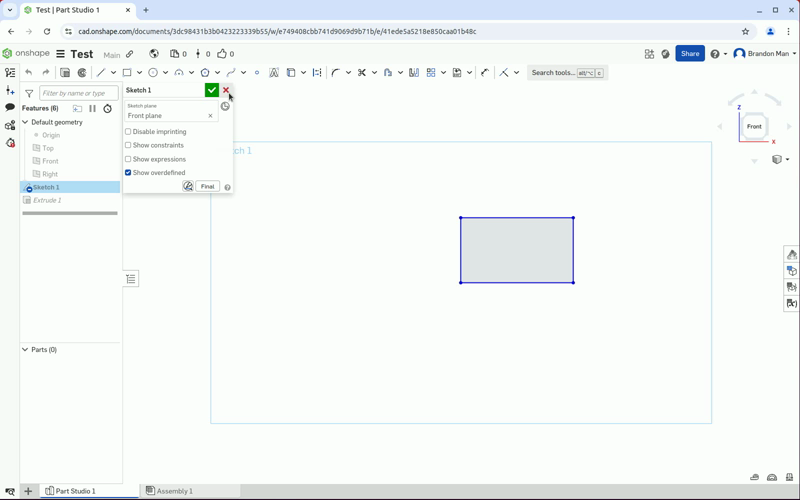
click(229, 92)
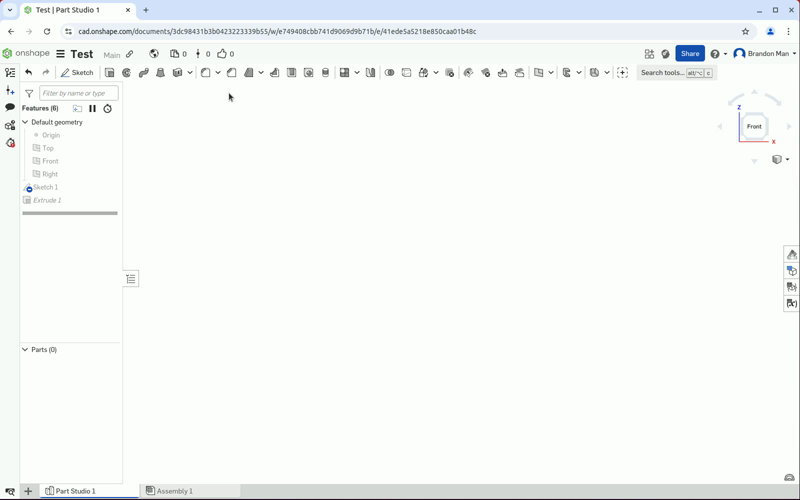
mouse_move(73, 352)
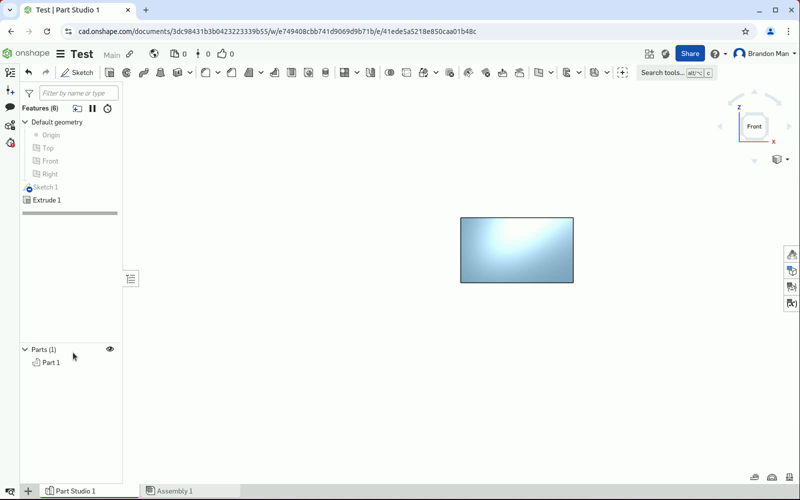
key(y)
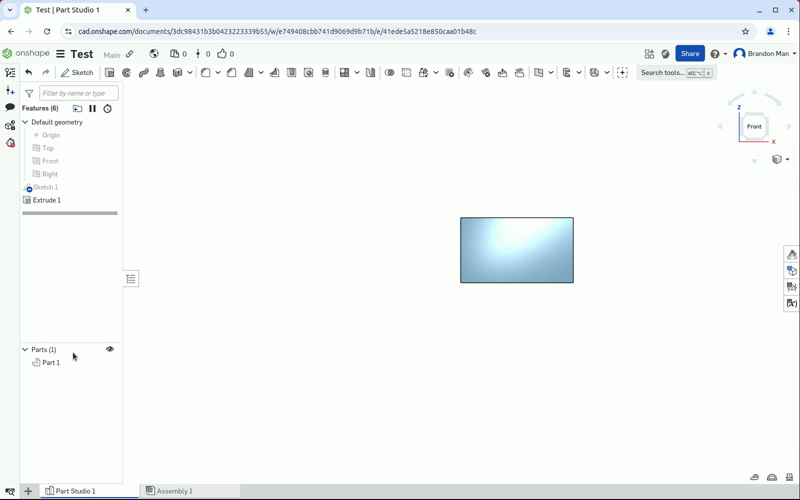
key(shift+p)
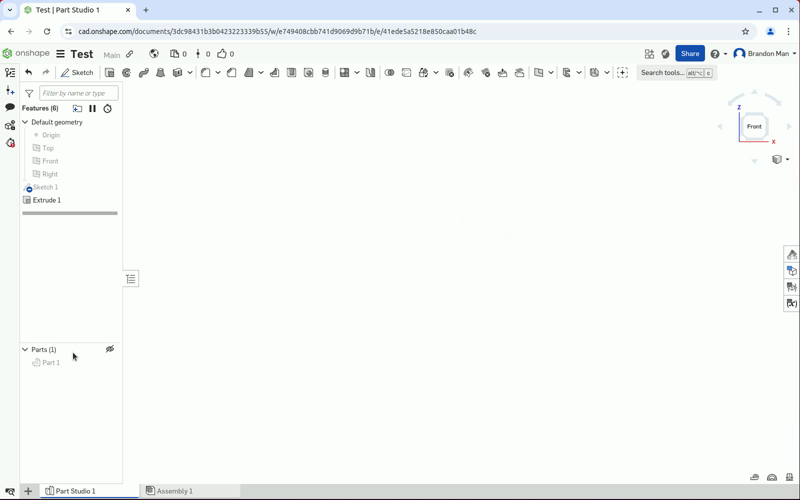
key(space)
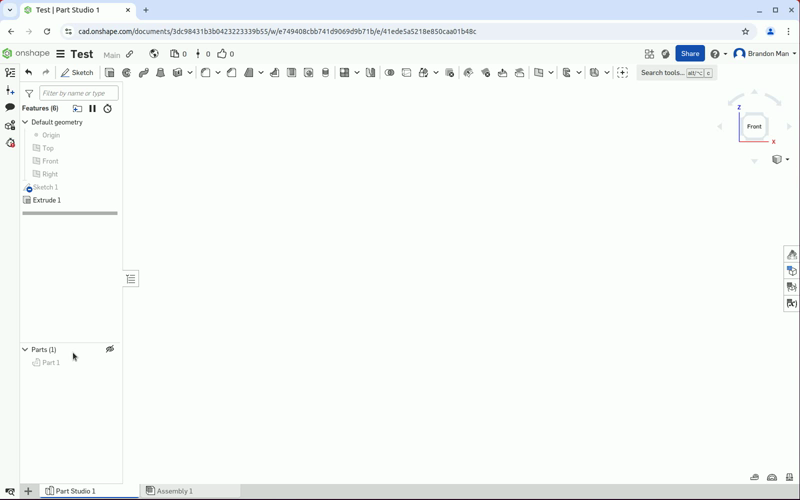
key_down(shift)
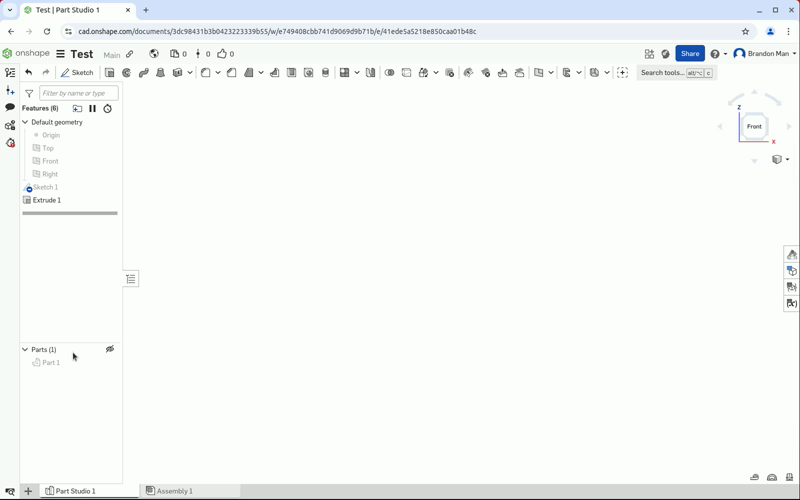
key(left)
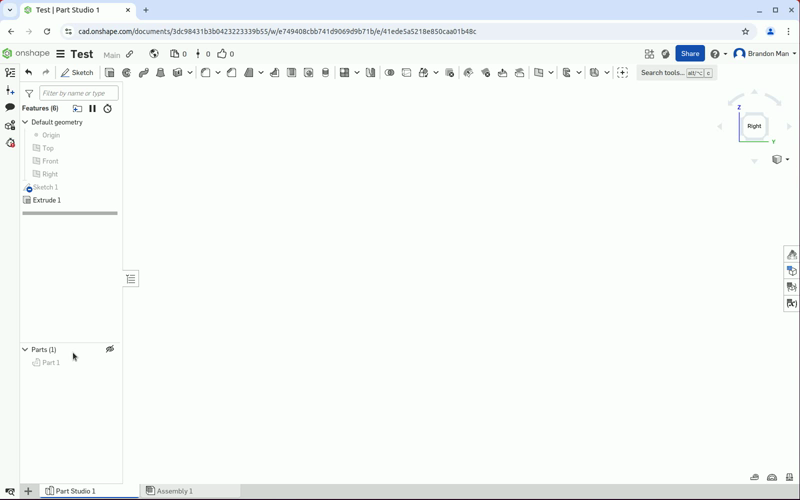
key_up(shift)
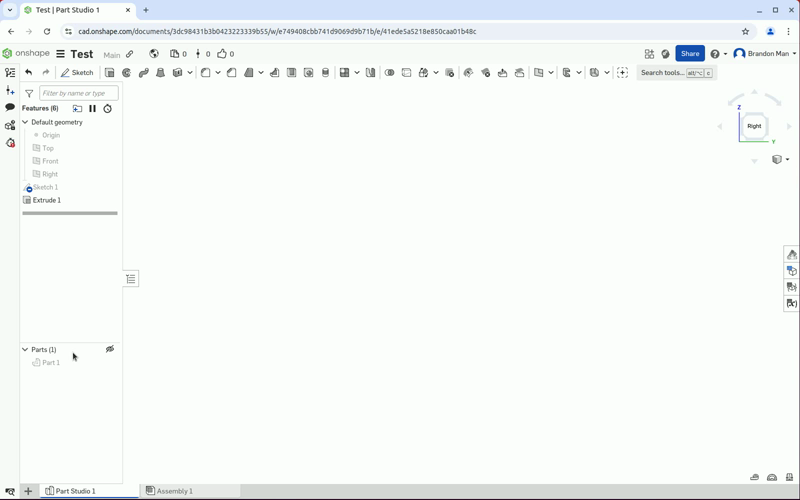
mouse_move(73, 352)
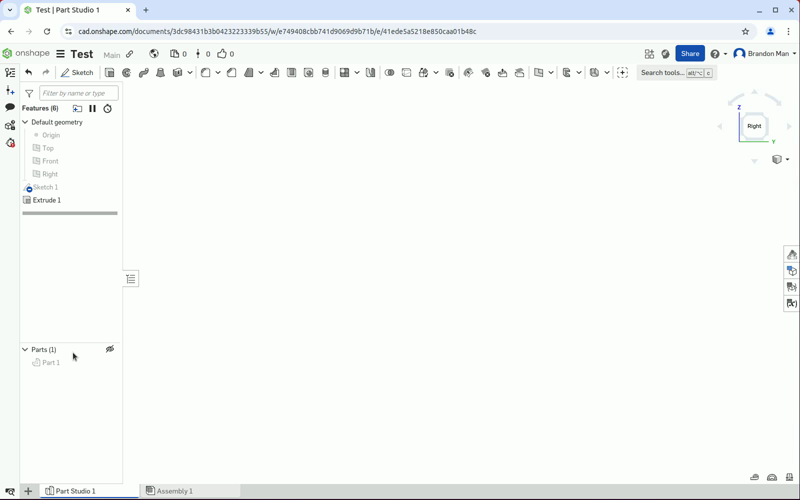
key(shift+y)
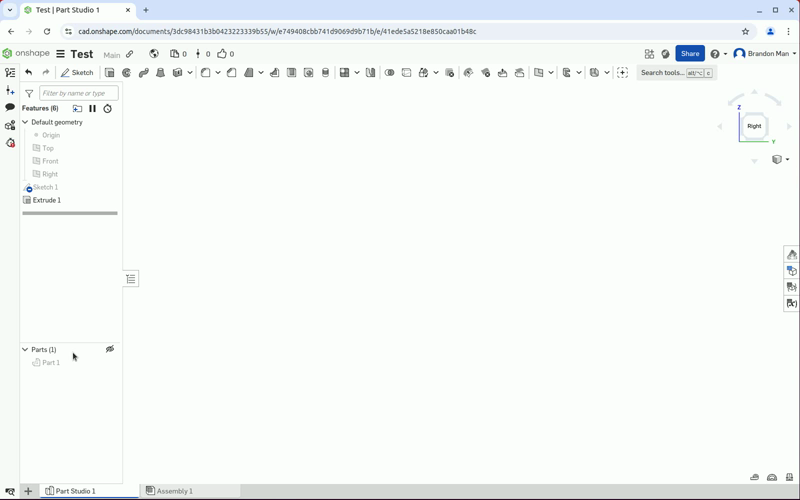
key(shift+s)
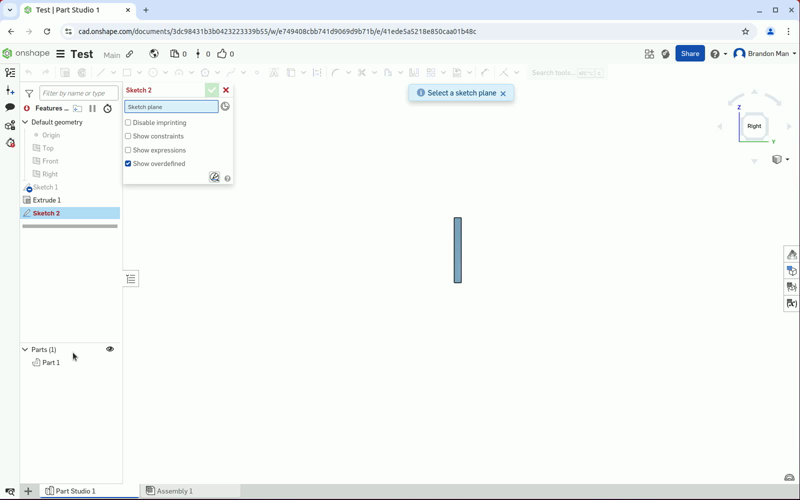
mouse_move(73, 176)
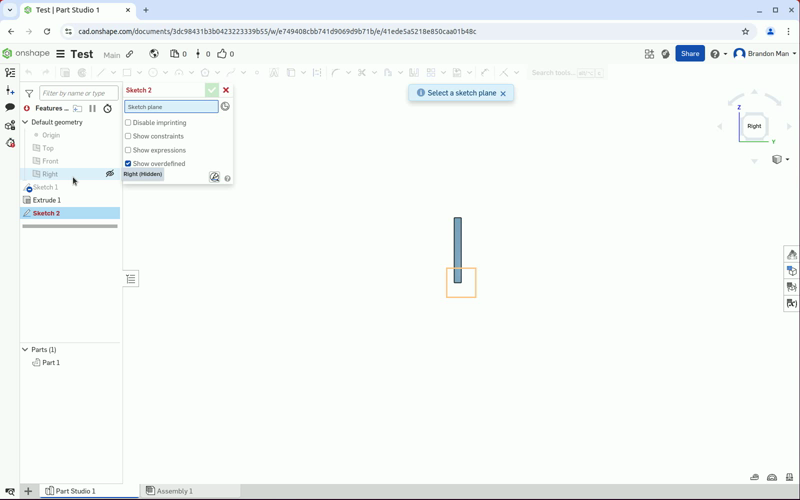
click(73, 176)
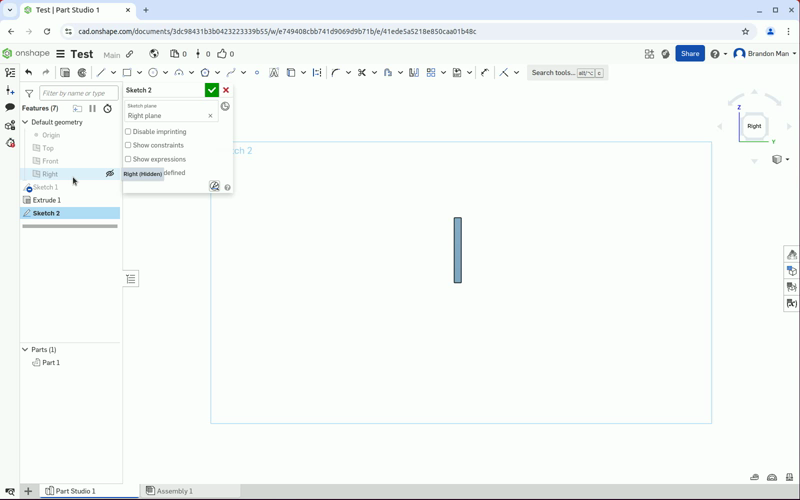
mouse_move(73, 352)
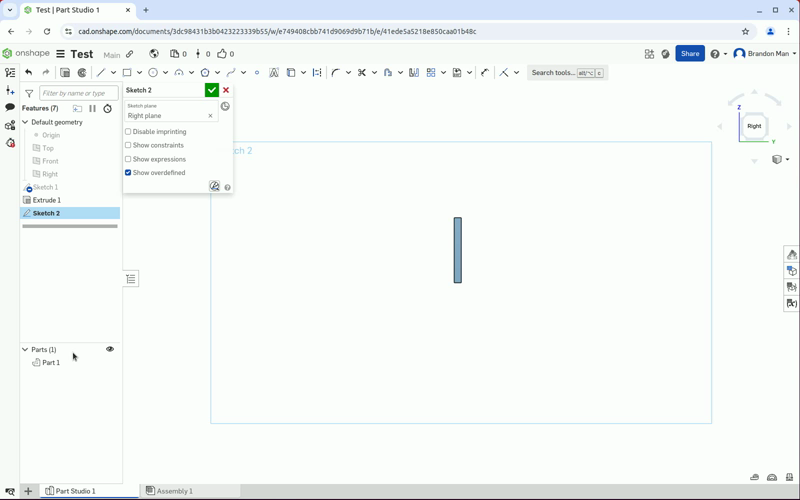
key(y)
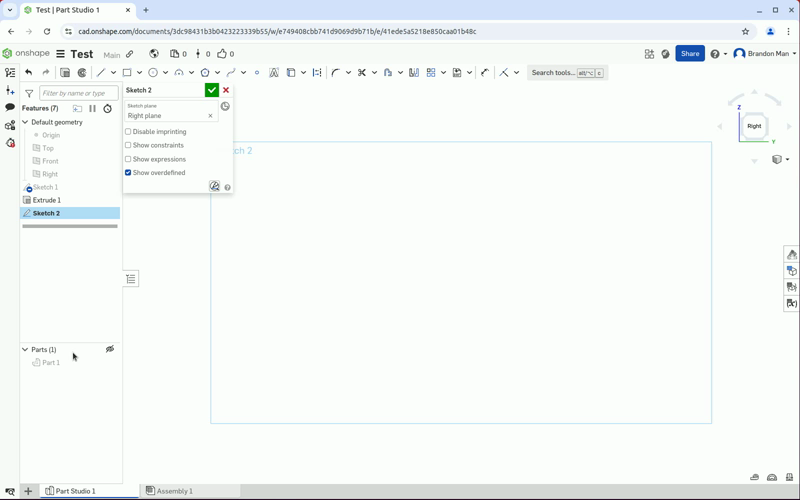
key(l)
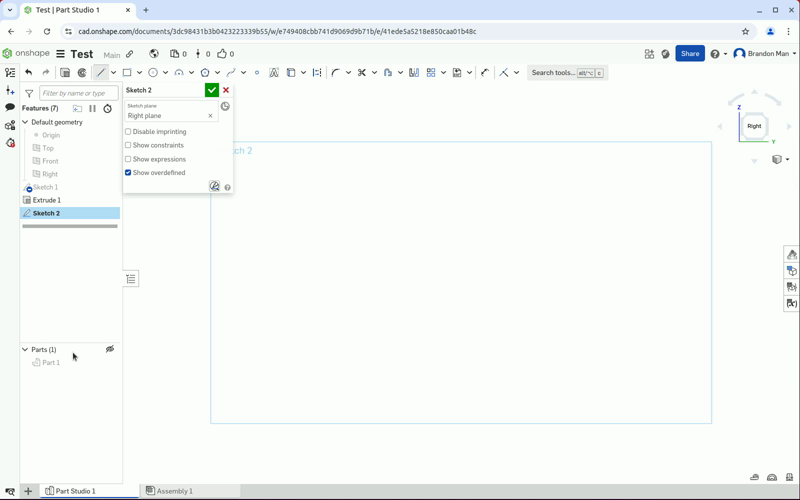
key_down(shift)
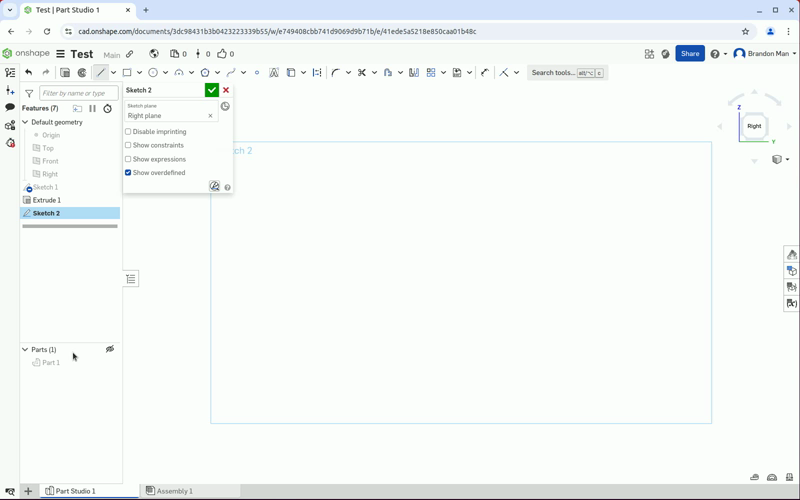
mouse_move(451, 274)
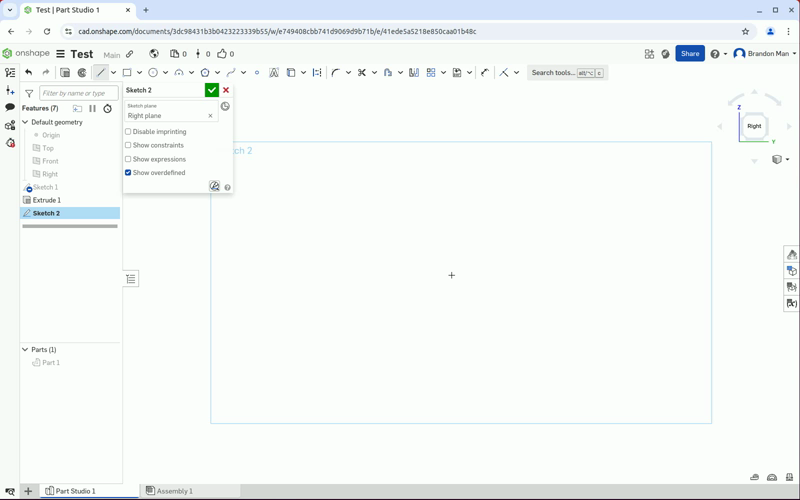
click(451, 274)
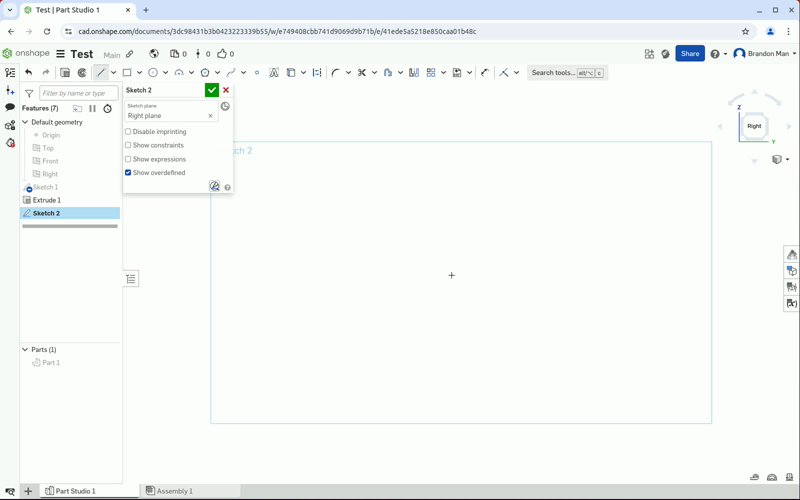
key_up(shift)
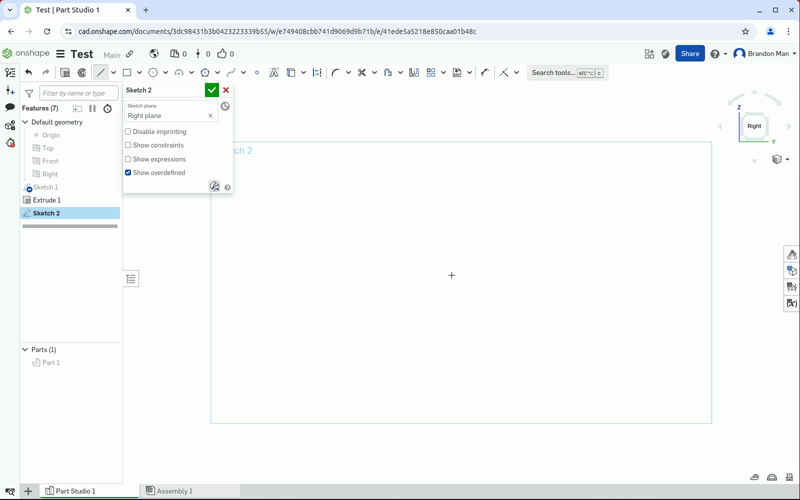
key_down(shift)
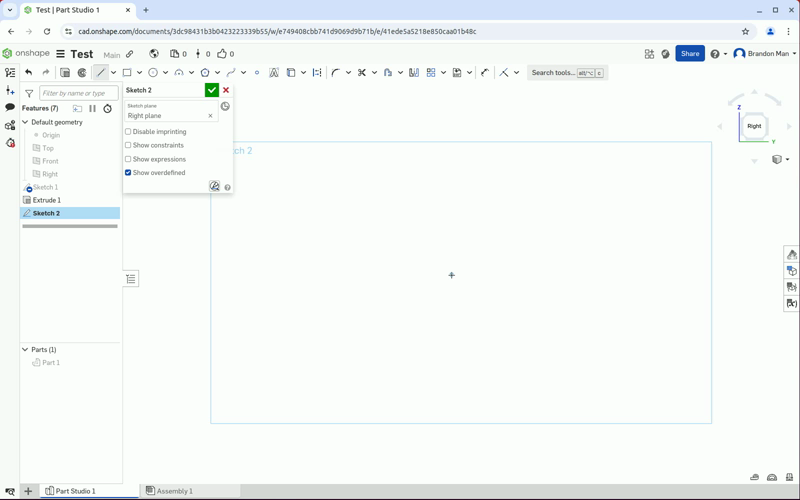
mouse_move(481, 274)
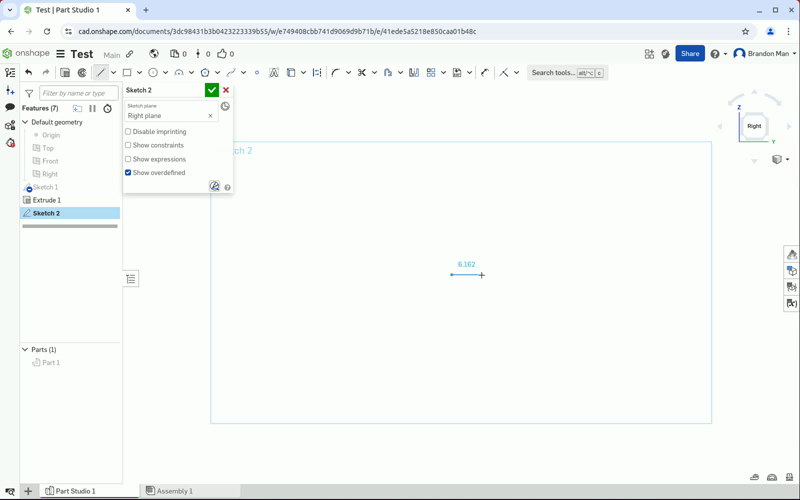
mouse_move(454, 282)
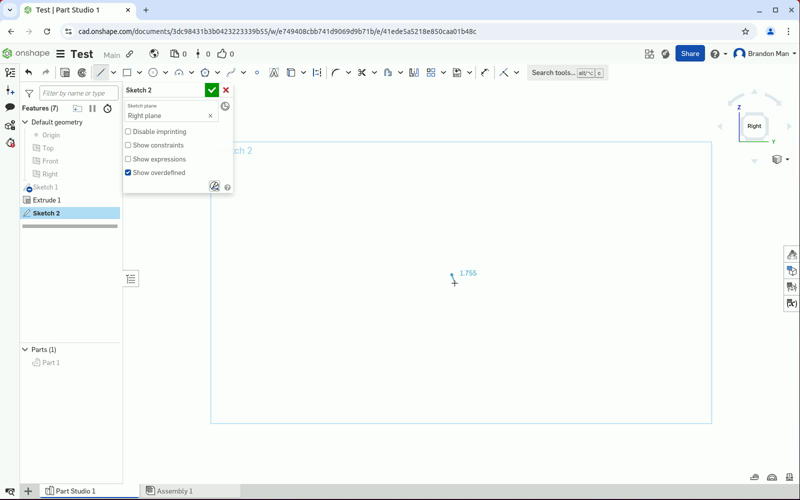
click(454, 282)
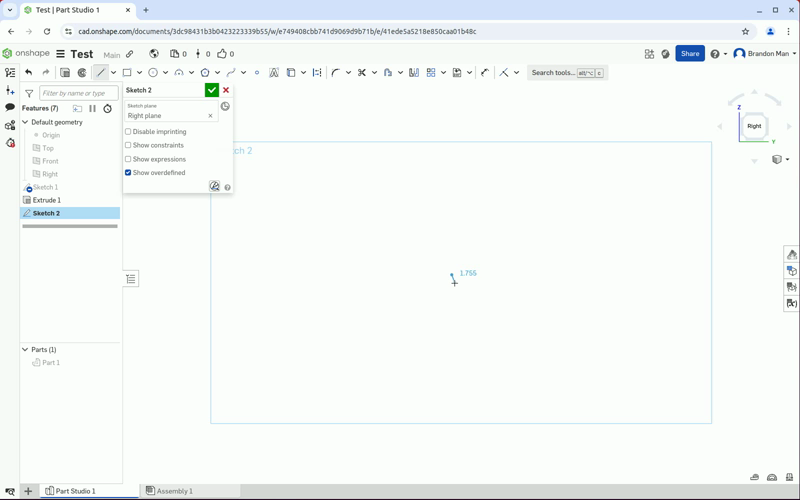
key_up(shift)
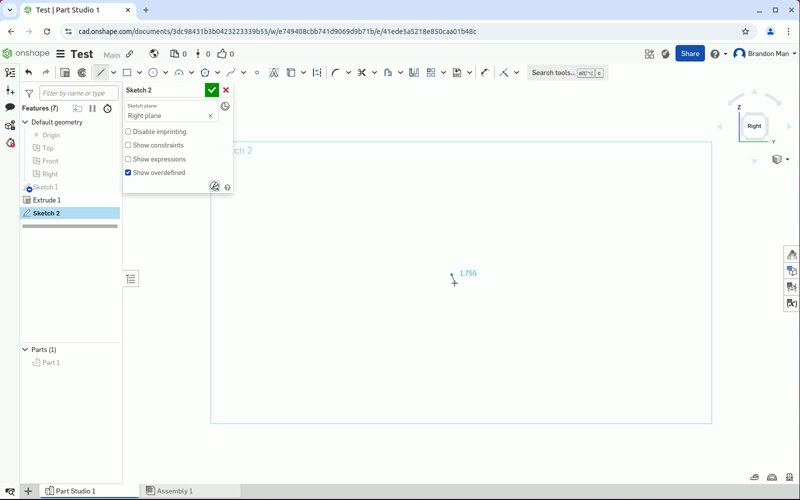
key_down(shift)
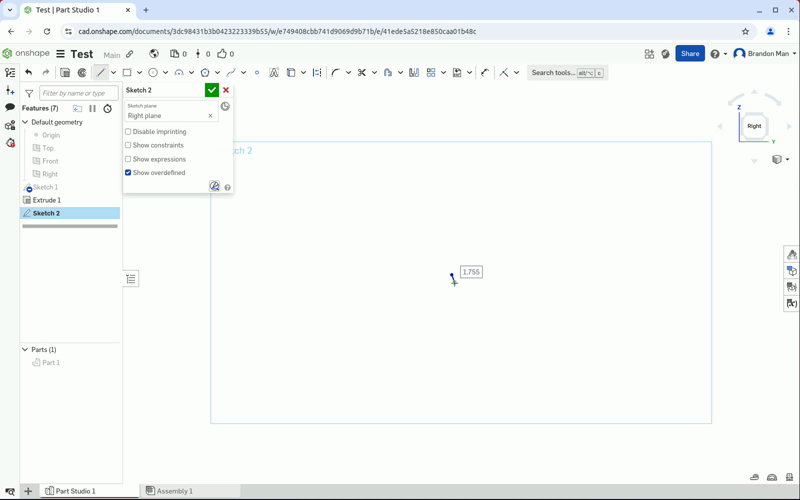
mouse_move(484, 282)
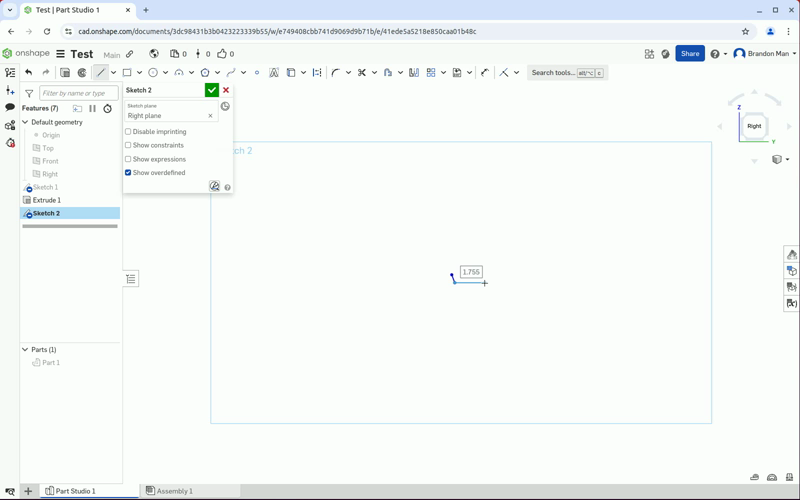
mouse_move(454, 253)
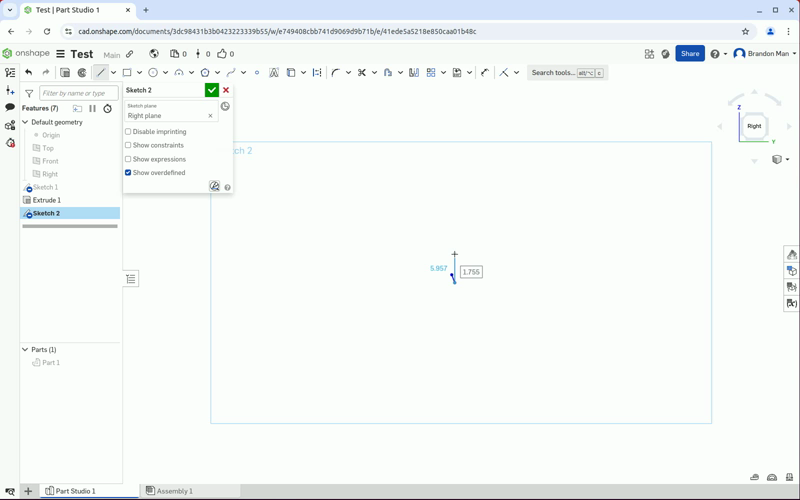
click(454, 253)
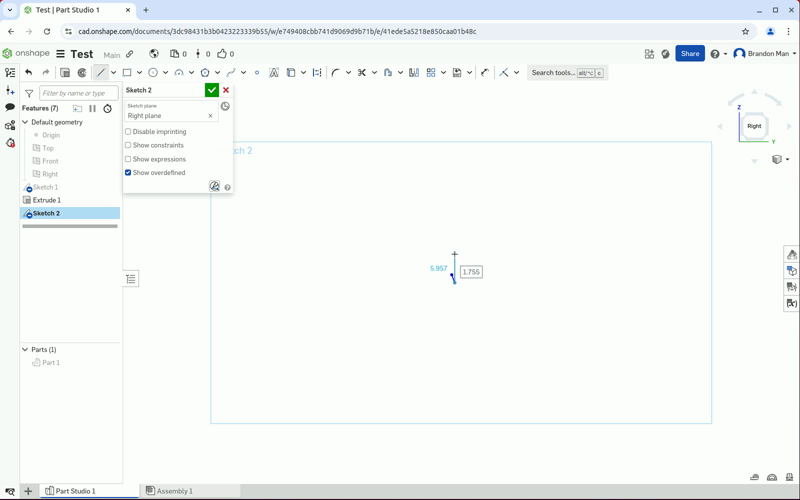
key_up(shift)
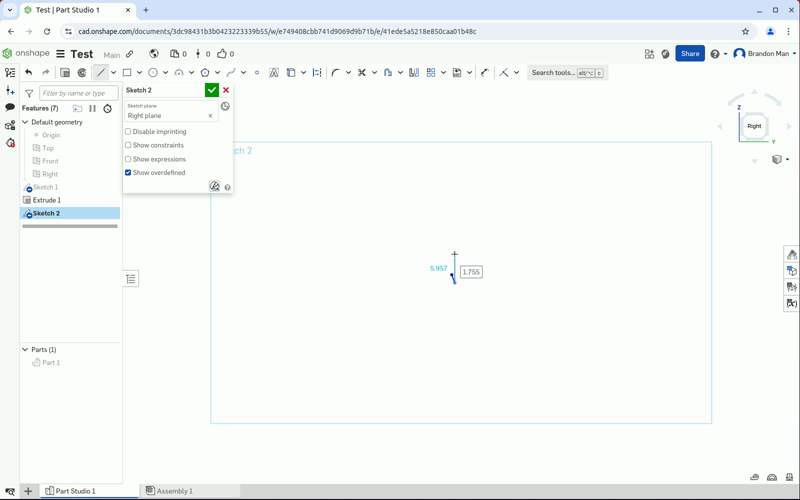
key_down(shift)
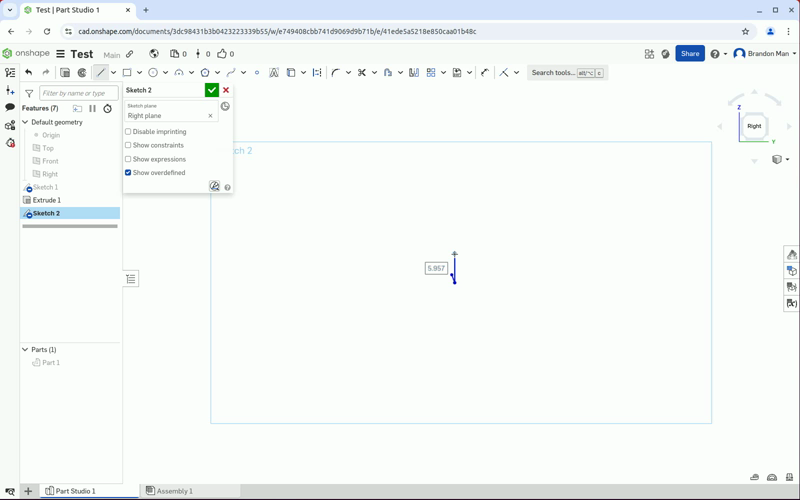
mouse_move(484, 253)
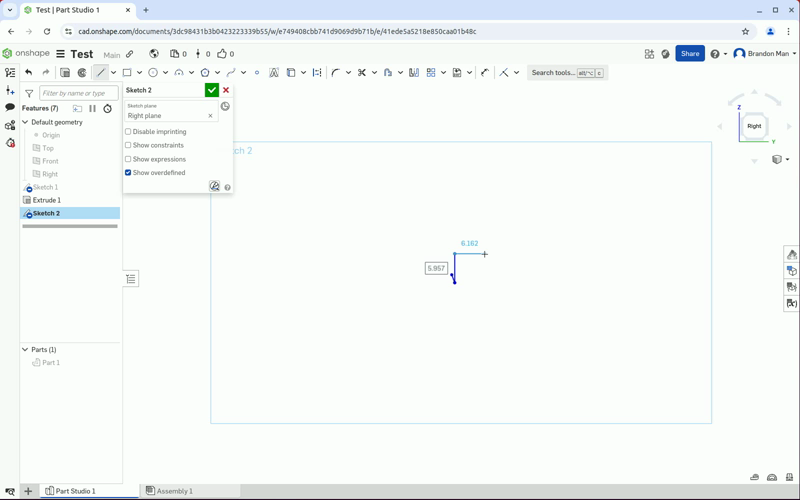
mouse_move(451, 261)
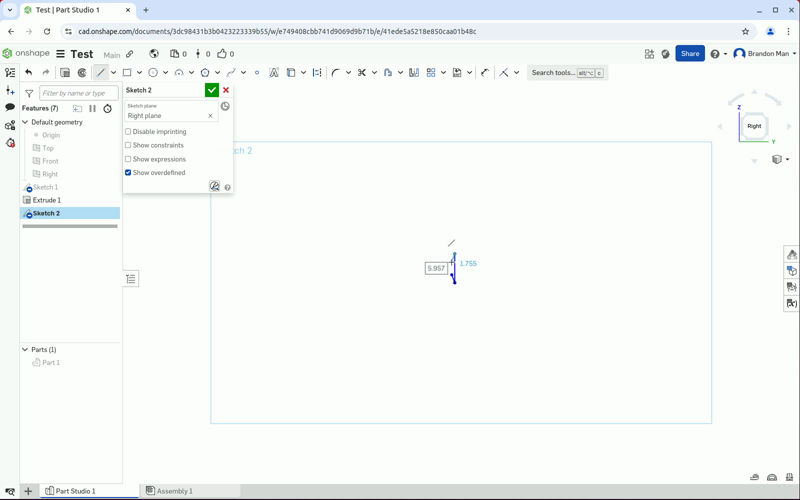
click(451, 261)
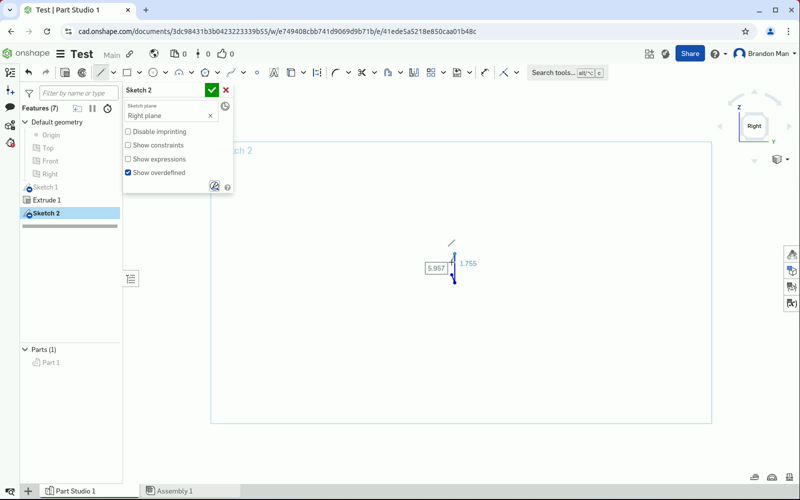
key_up(shift)
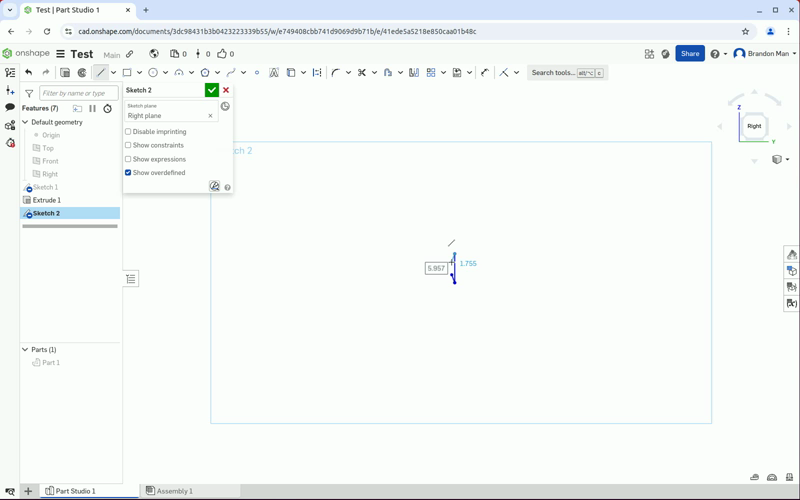
mouse_move(481, 261)
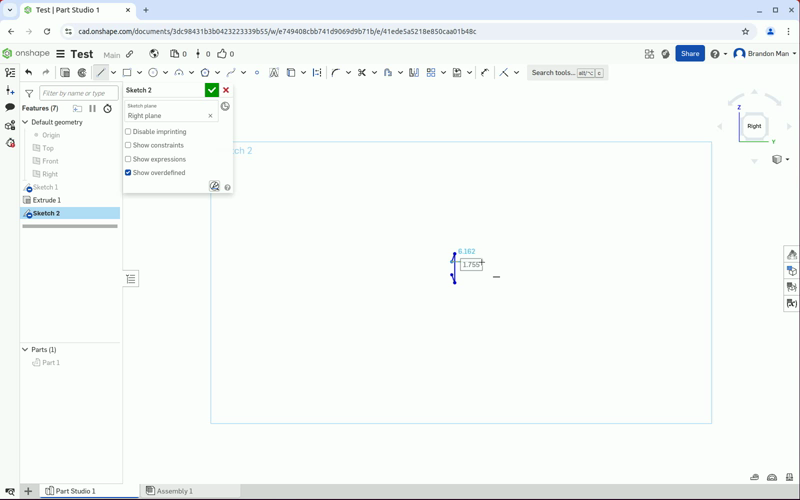
key_down(shift)
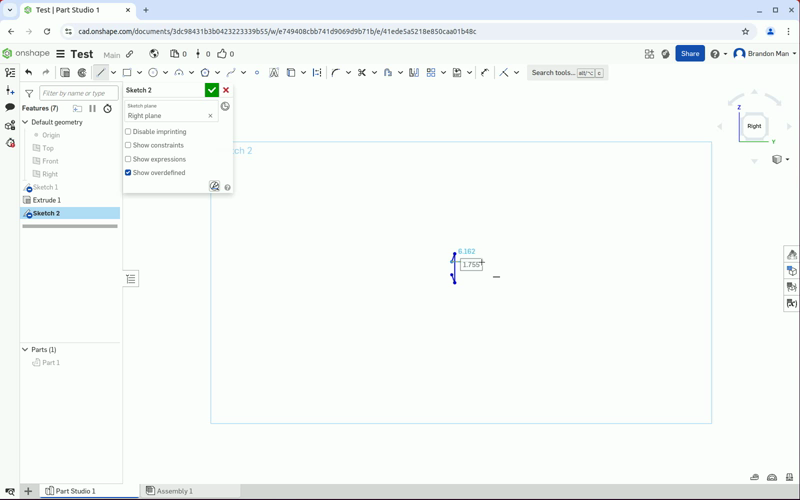
mouse_move(451, 274)
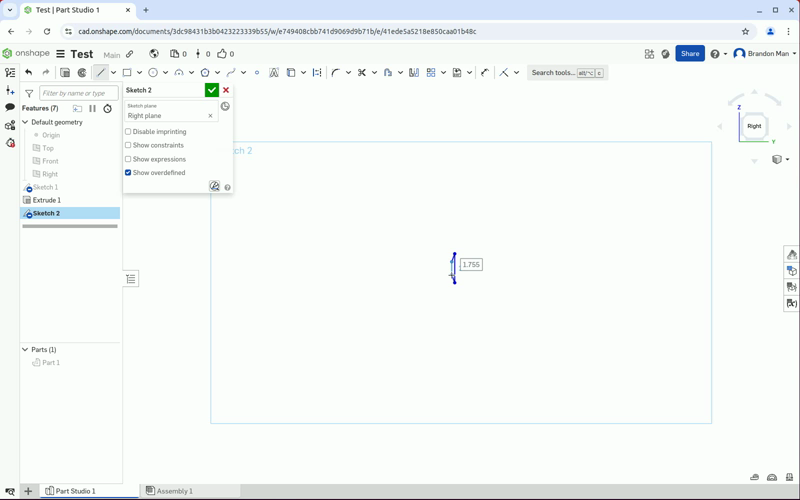
key_up(shift)
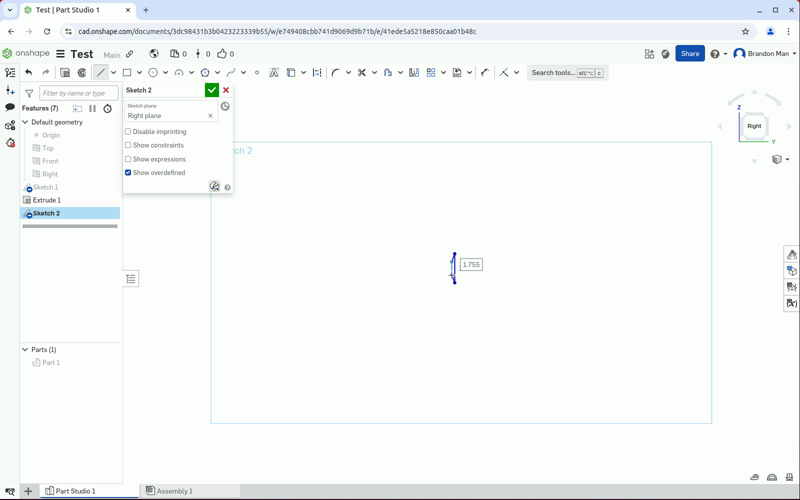
click(451, 274)
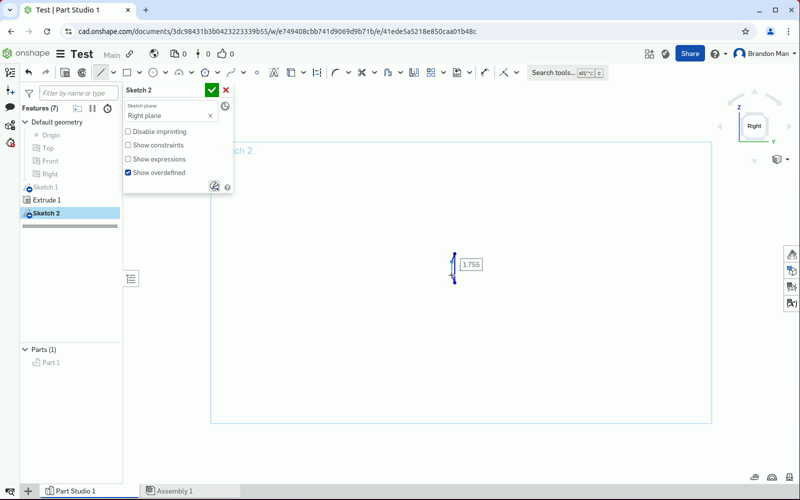
key(esc)
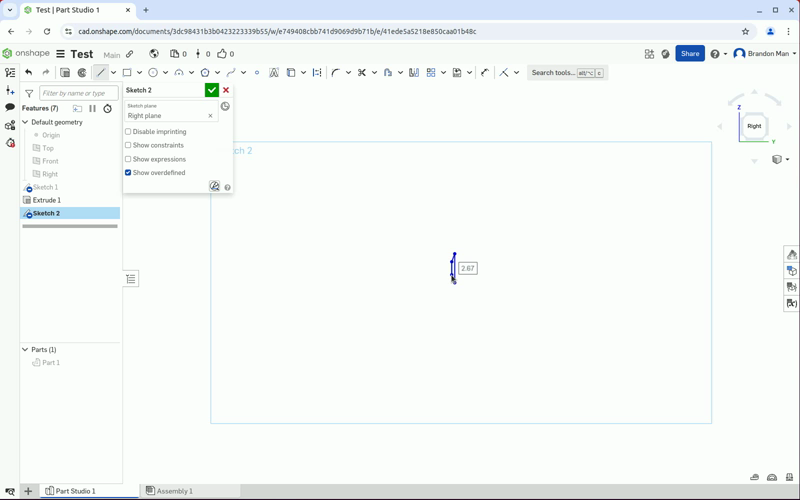
mouse_move(453, 268)
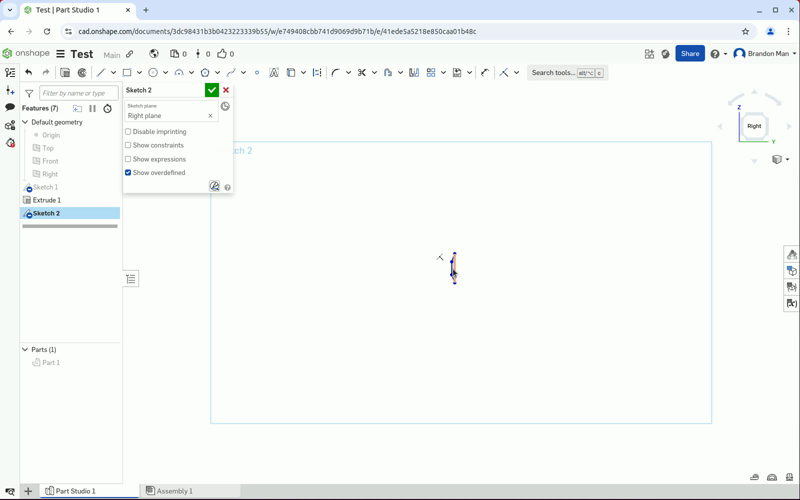
scroll(6)
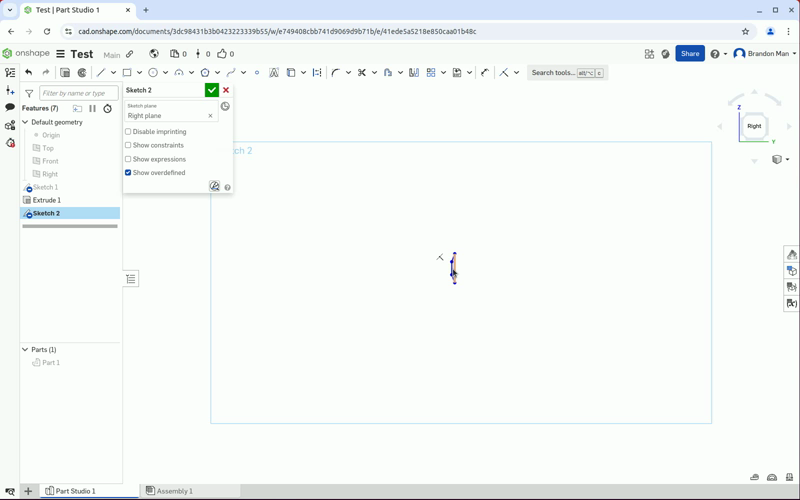
scroll(6)
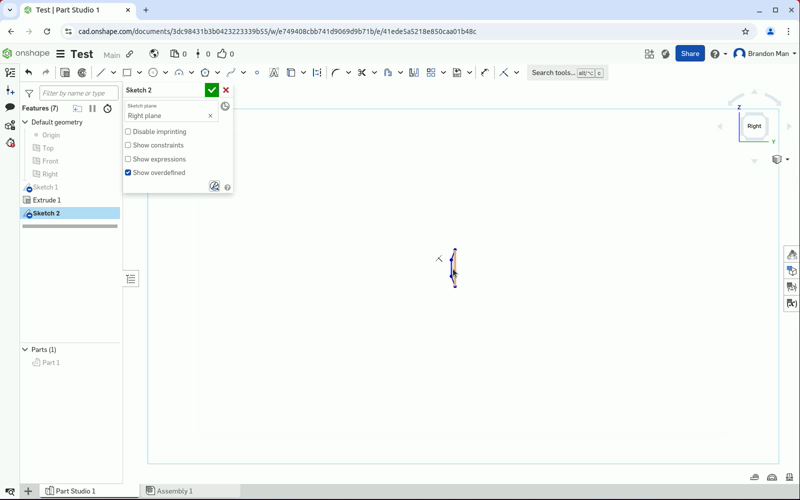
scroll(6)
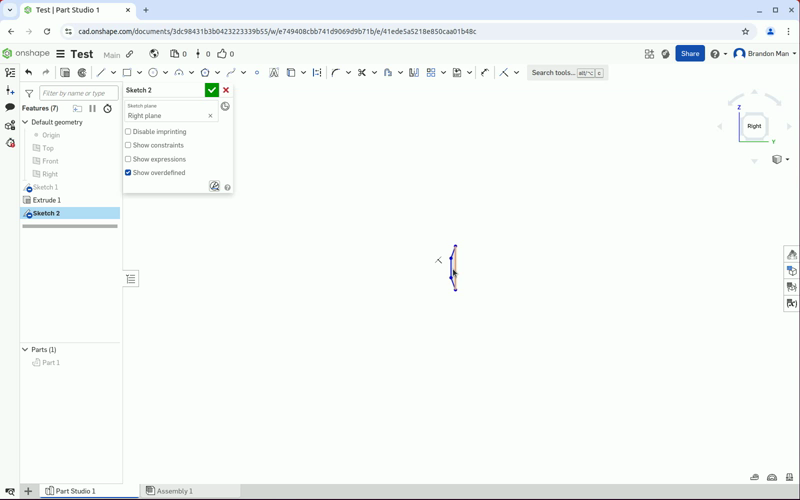
scroll(6)
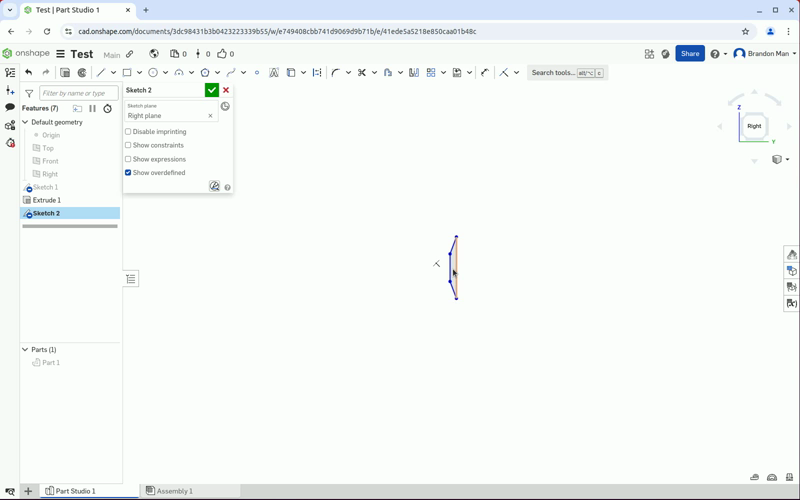
scroll(6)
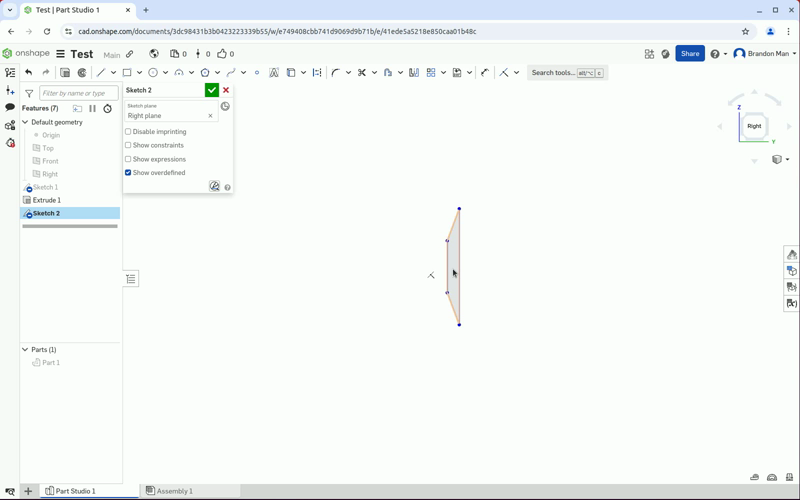
scroll(6)
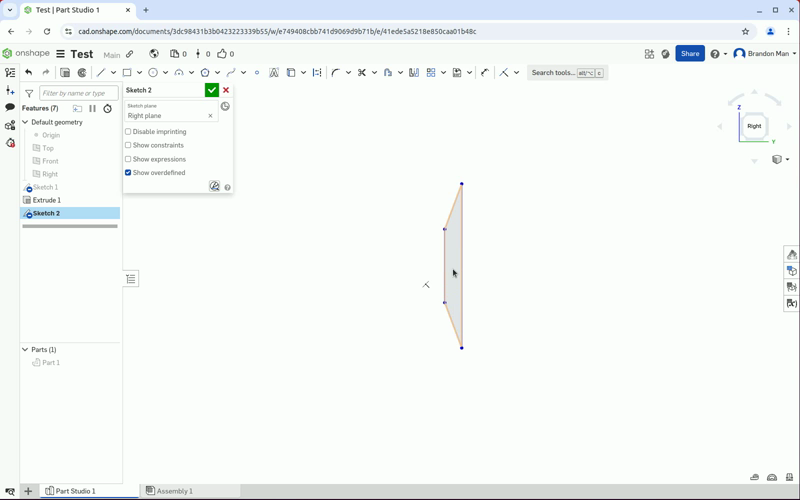
scroll(6)
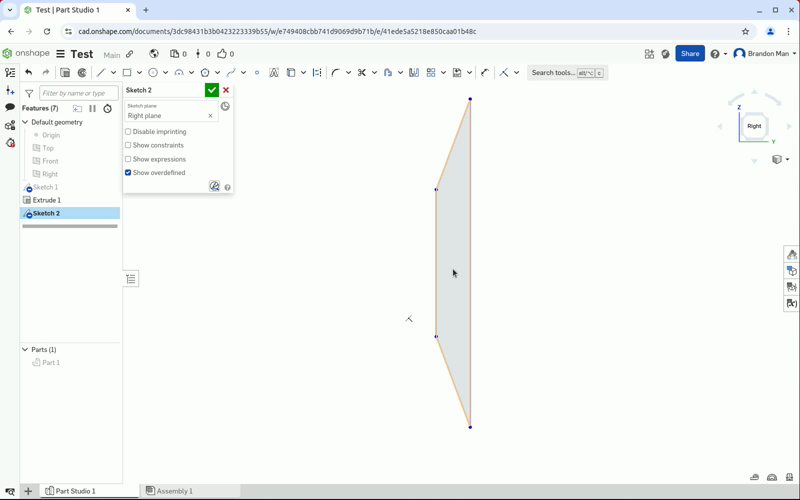
click(453, 268)
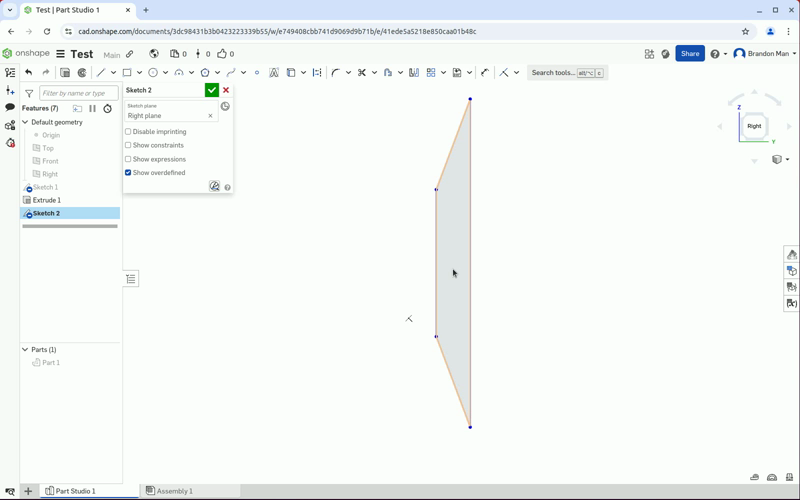
scroll(-6)
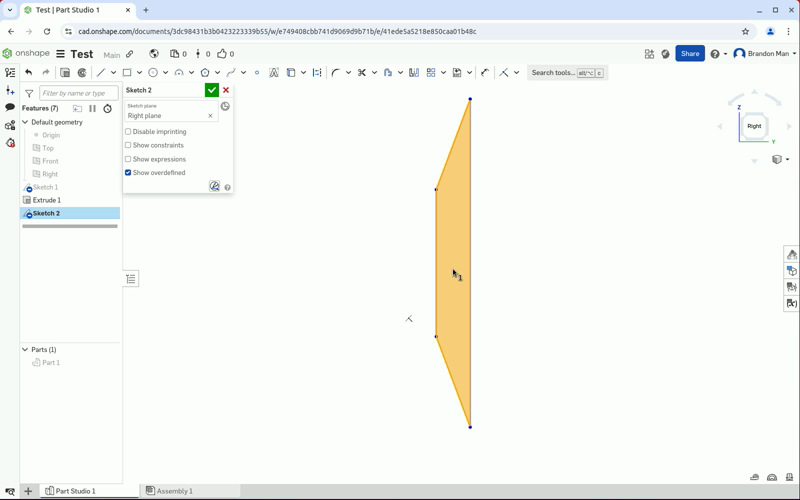
scroll(-6)
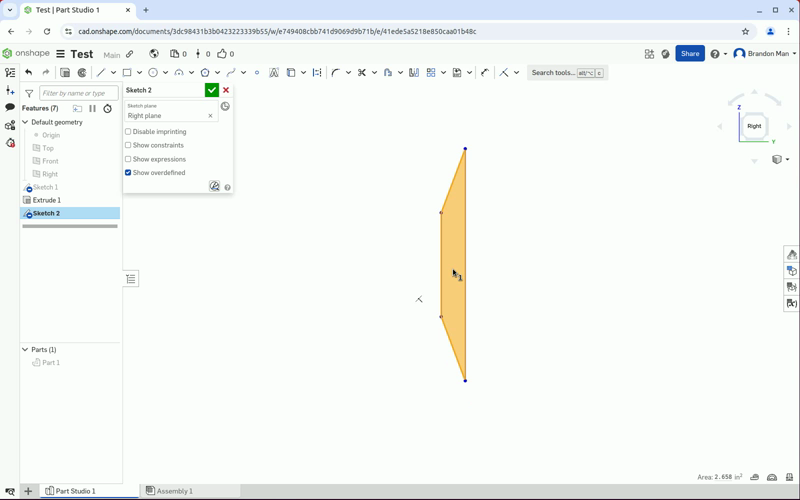
scroll(-6)
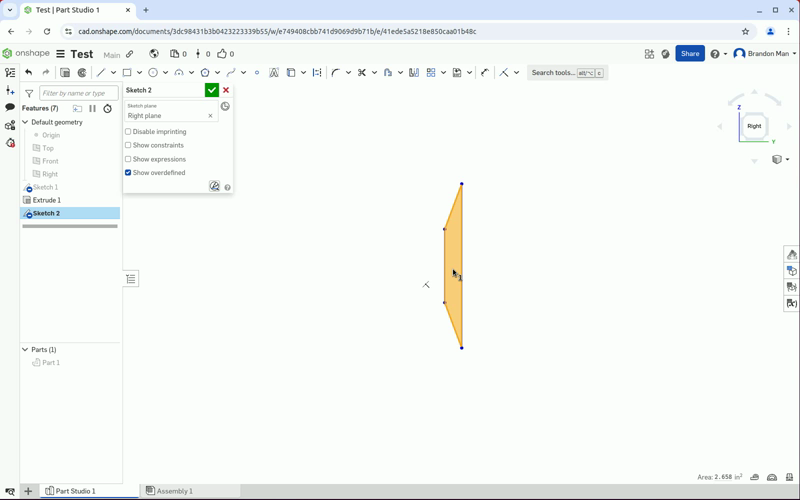
scroll(-6)
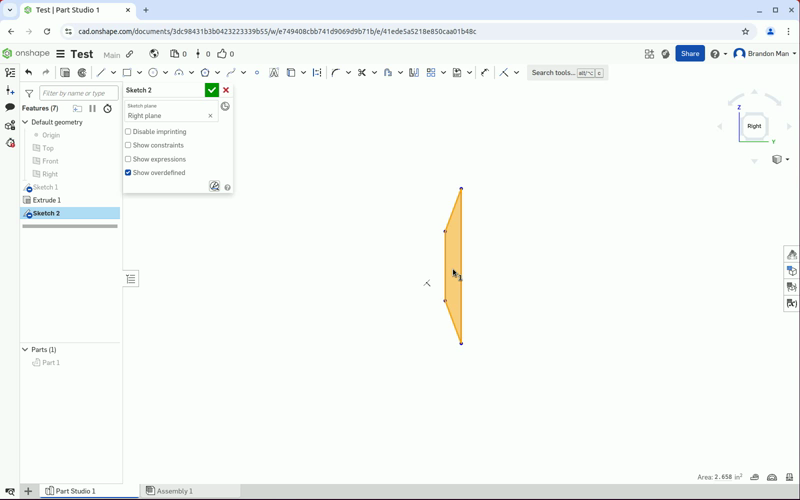
scroll(-6)
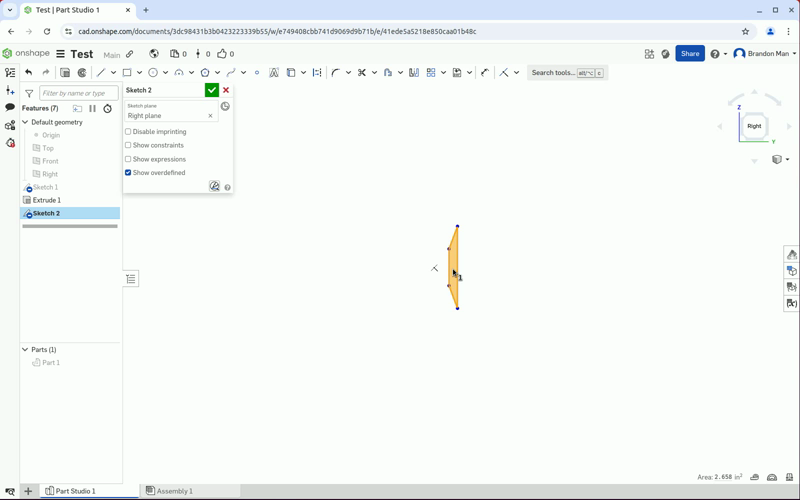
scroll(-6)
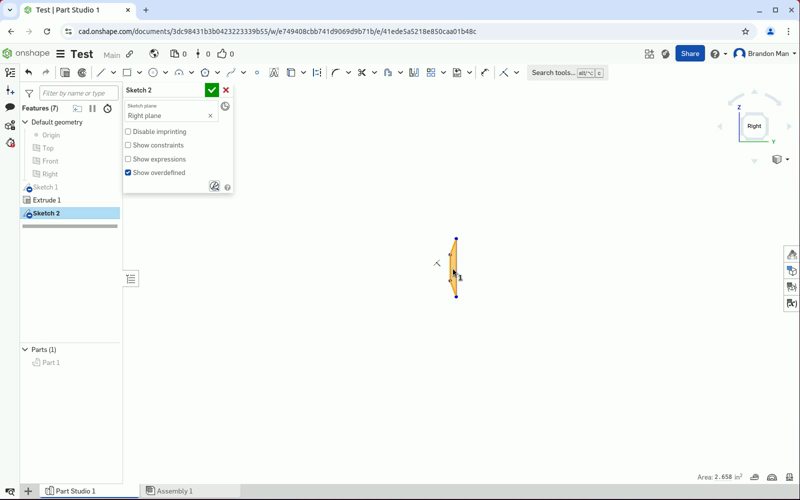
scroll(-6)
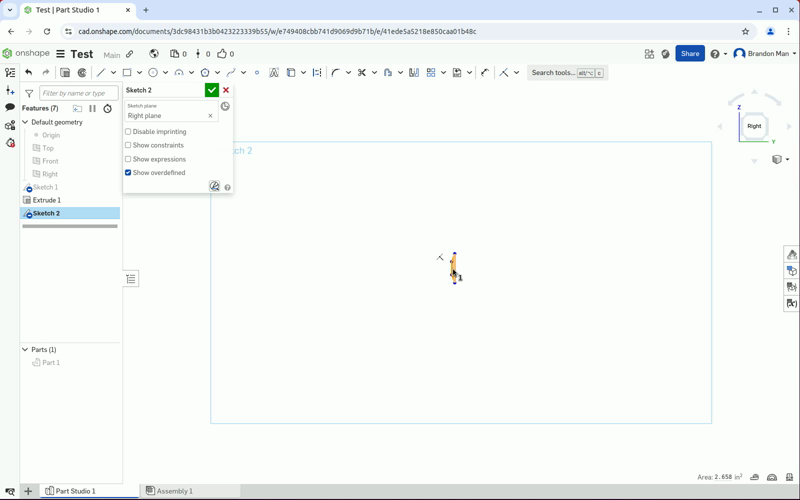
mouse_move(73, 352)
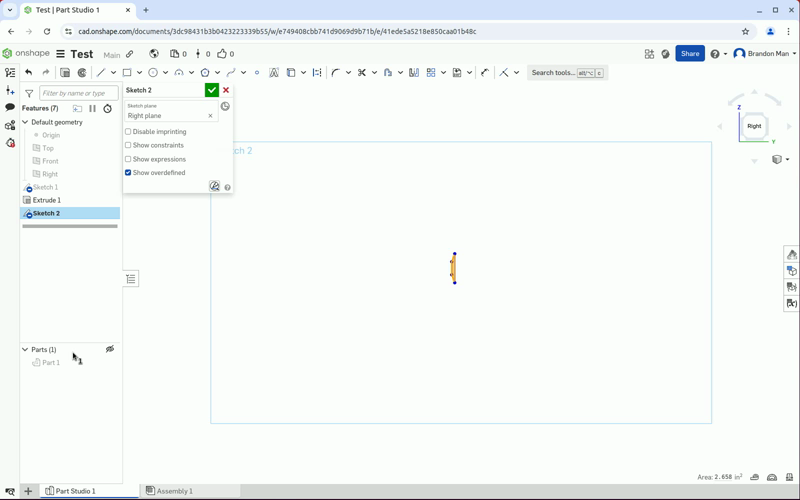
key(shift+y)
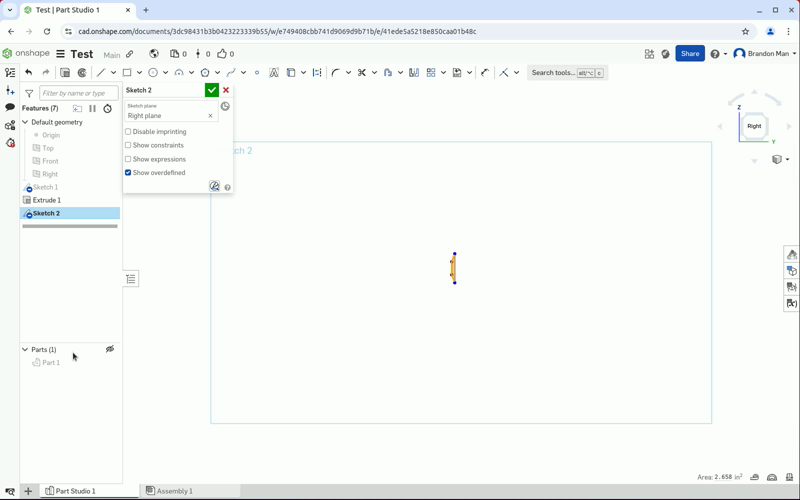
key(shift+e)
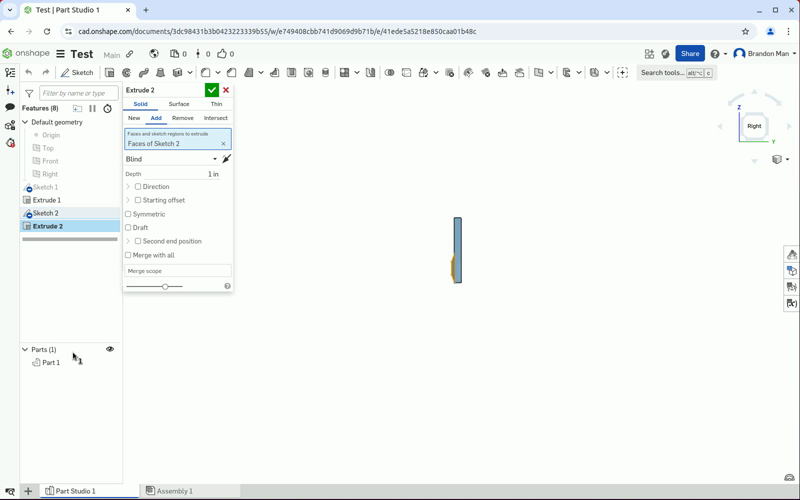
mouse_move(143, 106)
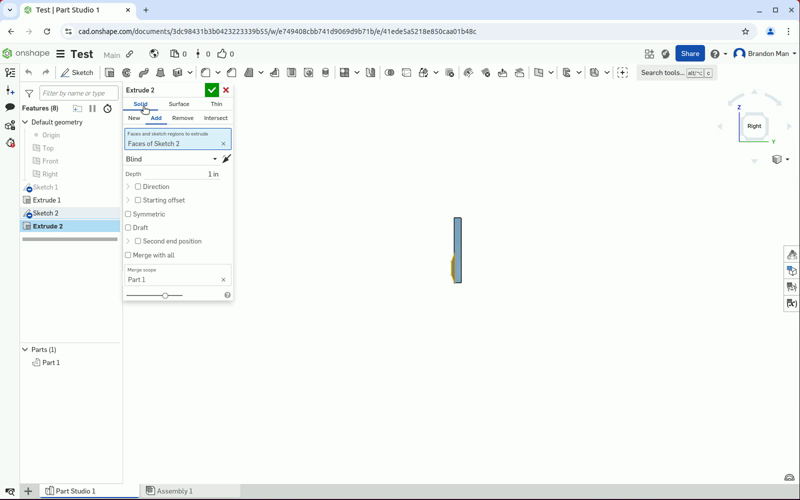
click(143, 106)
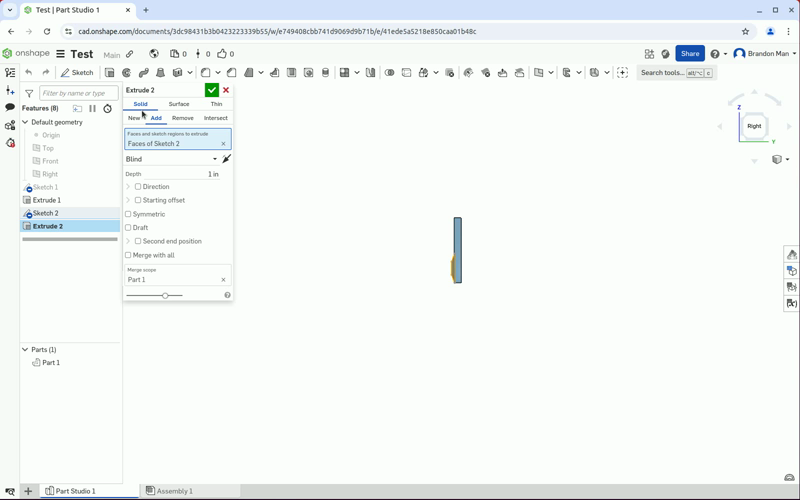
mouse_move(137, 120)
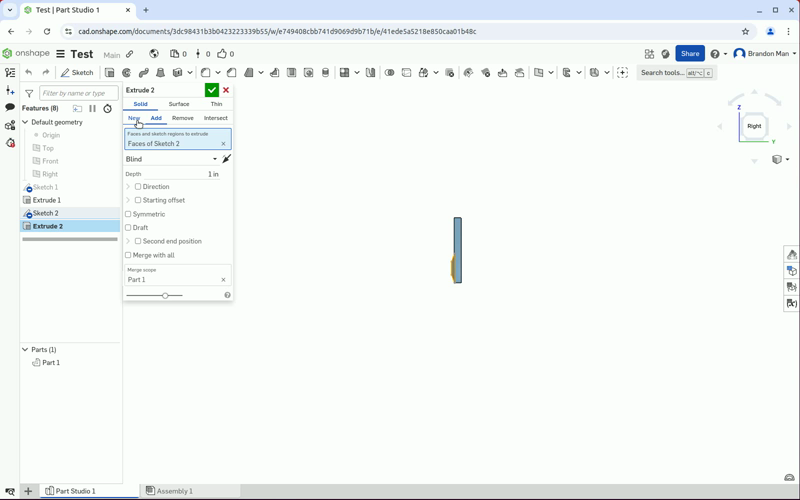
click(137, 120)
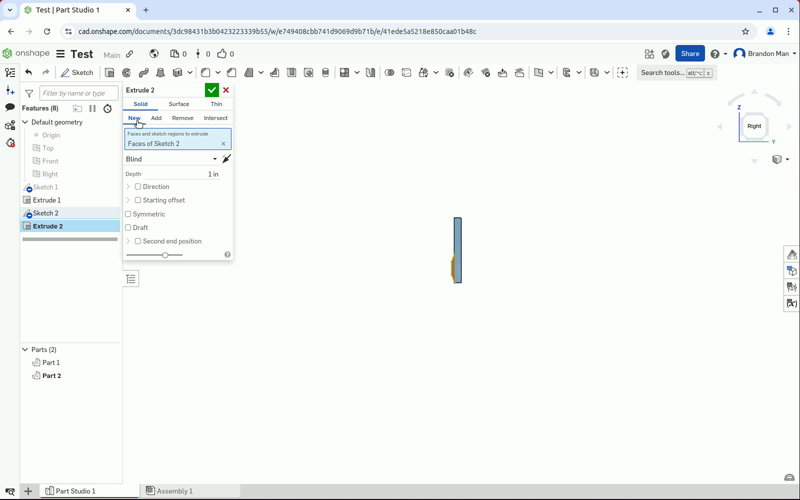
key(tab, 4)
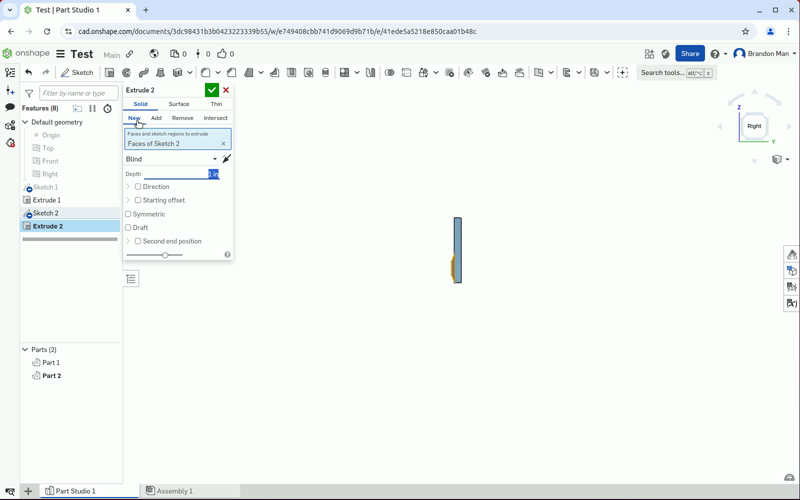
text(-8.666)
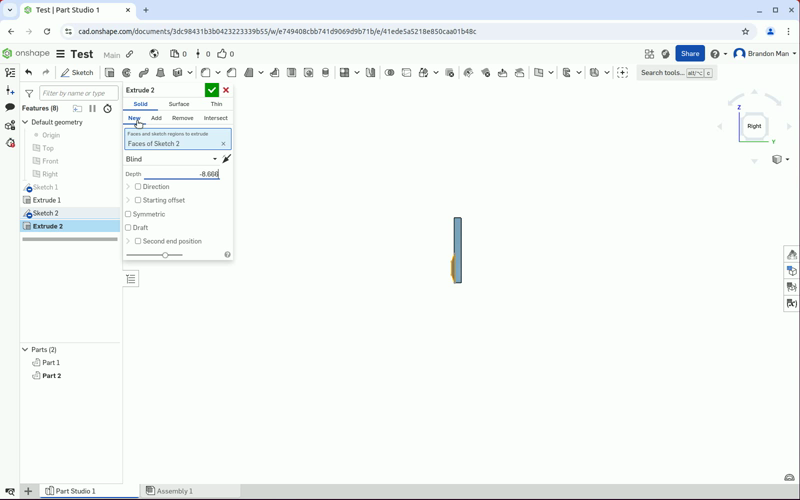
key(tab, 3)
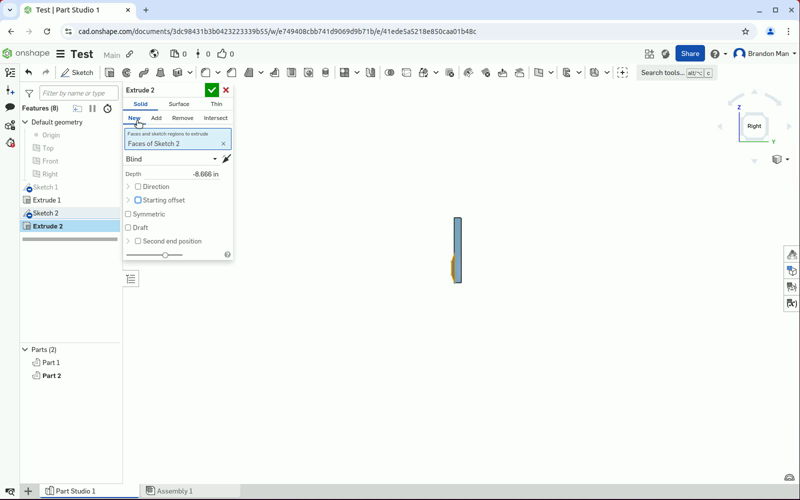
key(tab, 2)
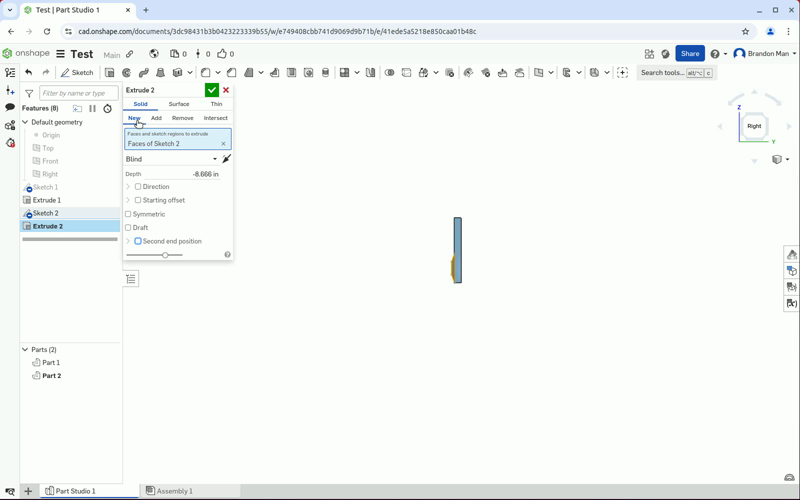
key(space)
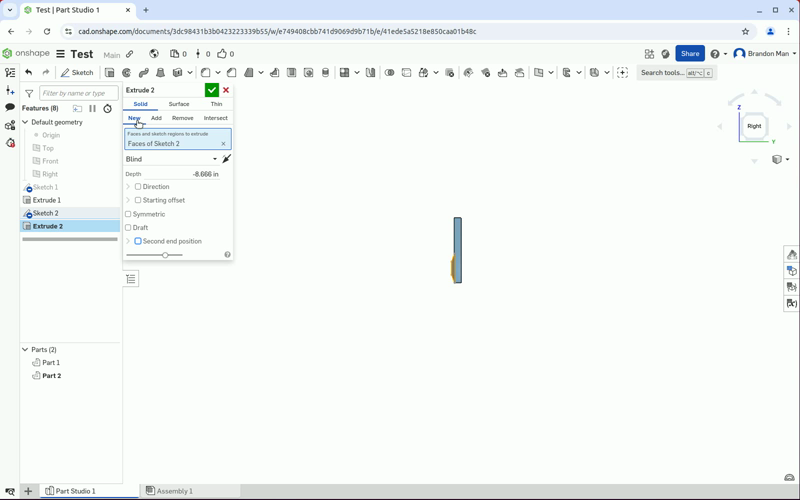
key(tab, 3)
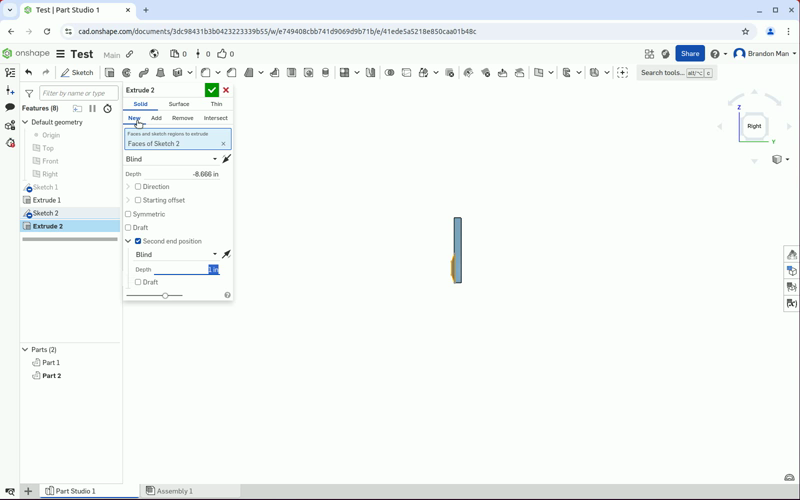
text(1.204)
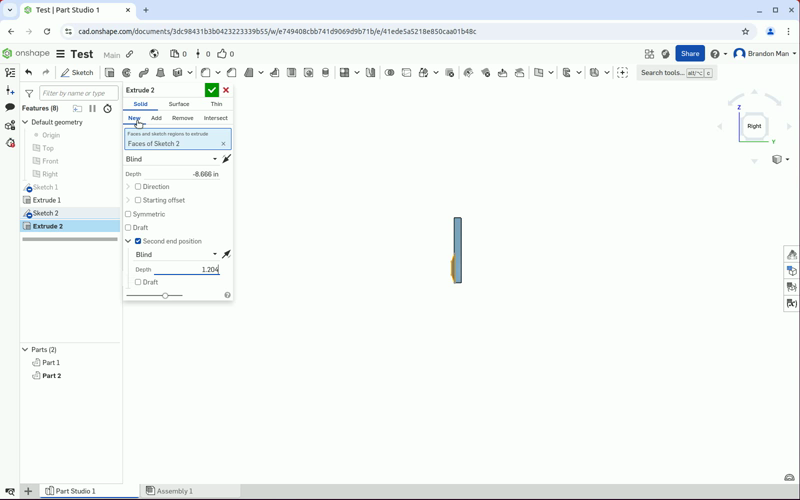
key(enter)
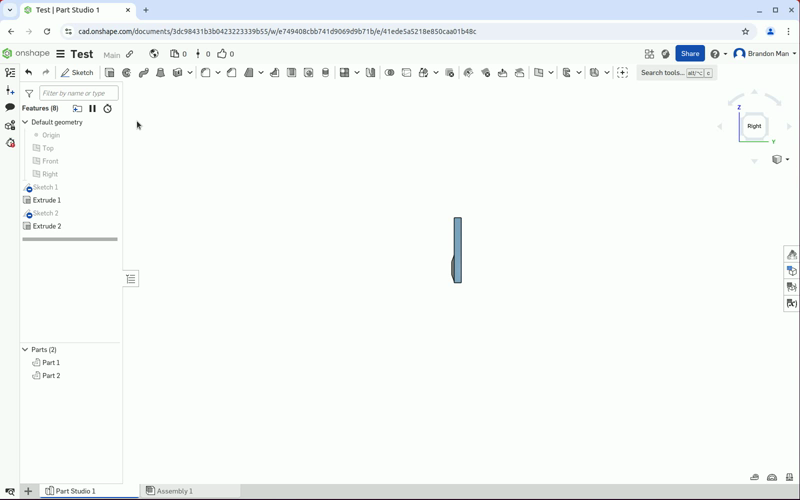
key(shift+h)
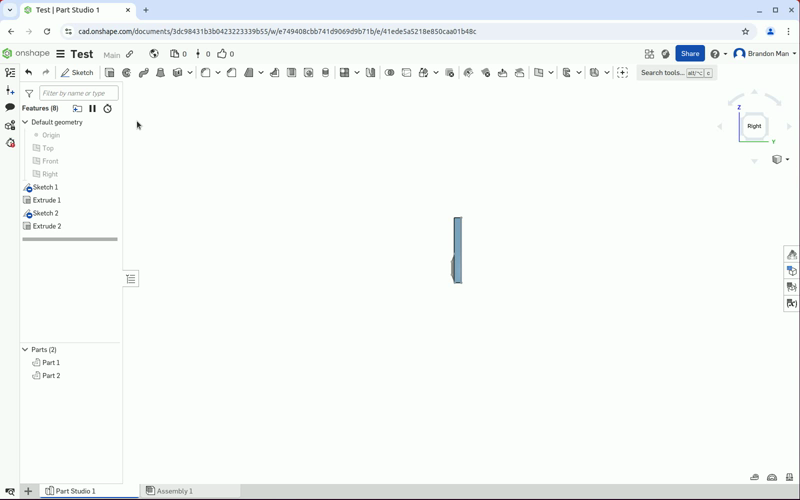
key(shift+h)
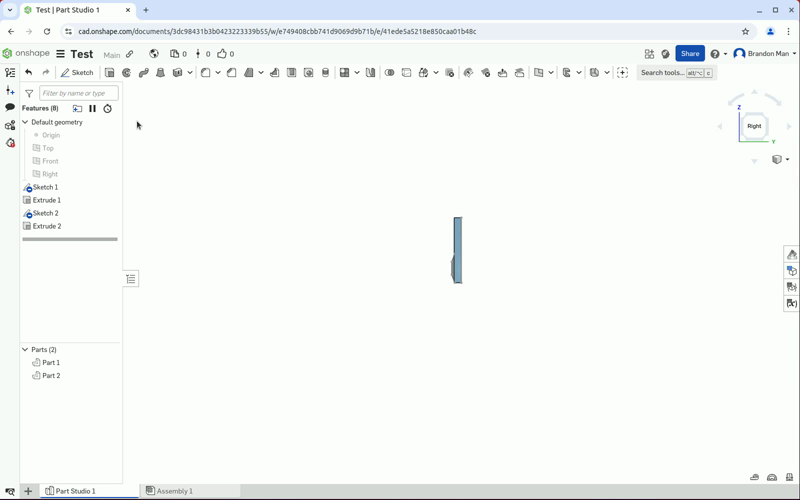
key(shift+7)
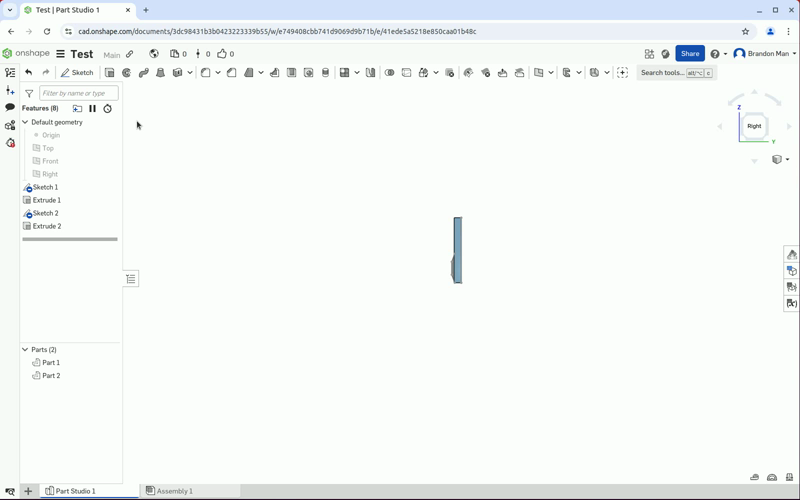
key(right, 2)
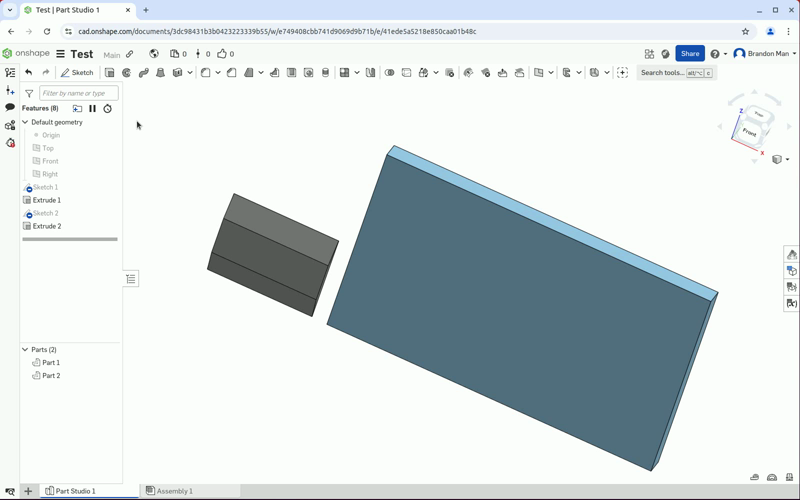
key(down, 2)
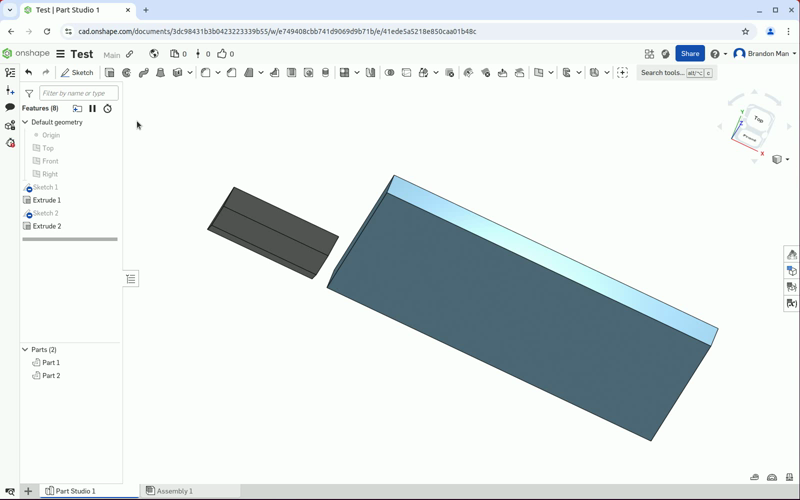
key(up, 2)
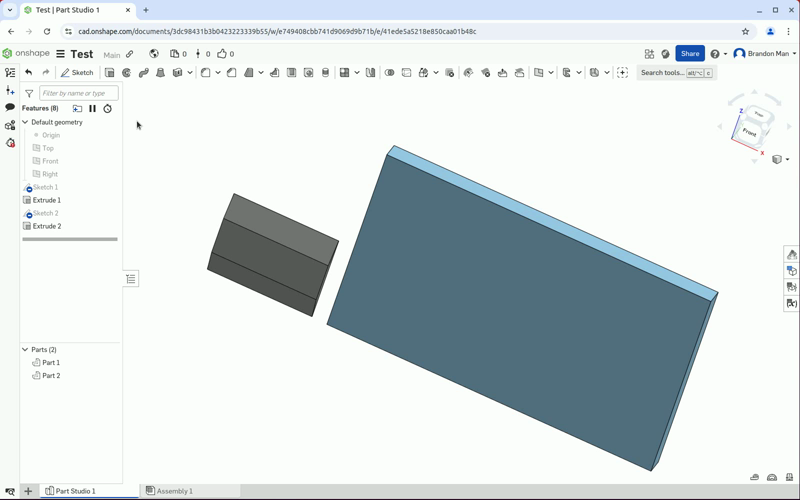
key(left, 2)
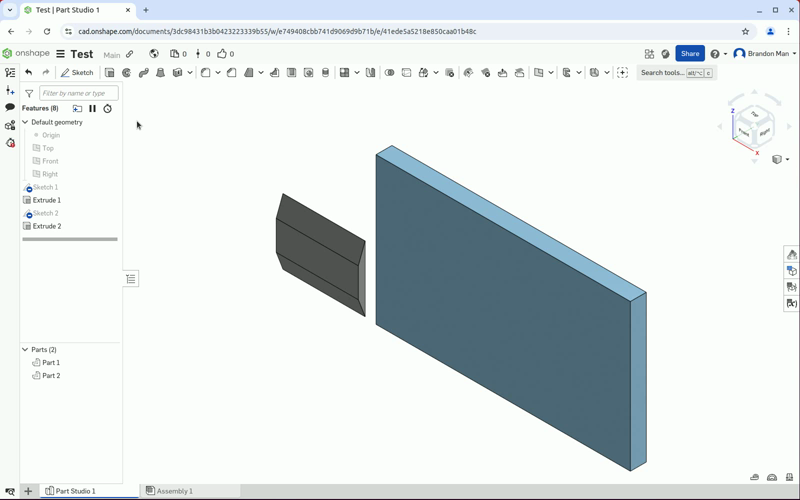
mouse_move(73, 189)
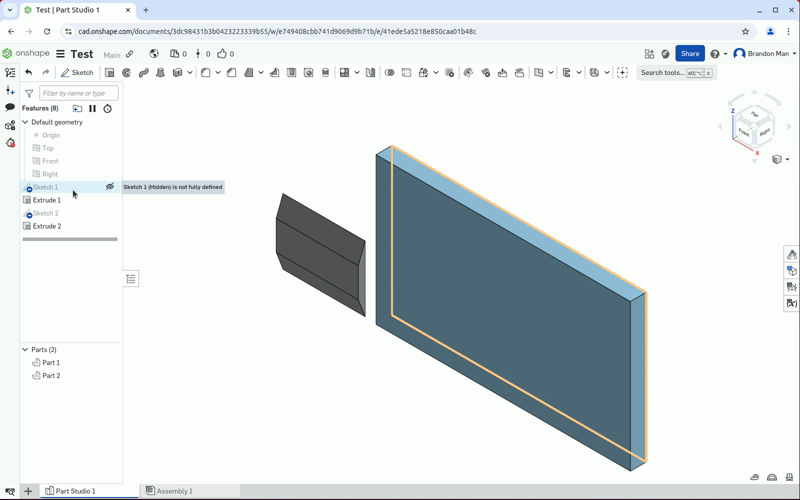
click(73, 189)